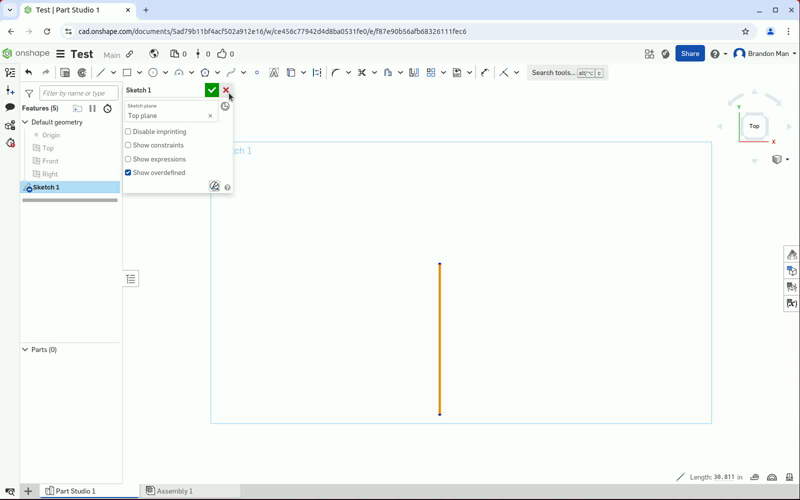
key(shift+h)
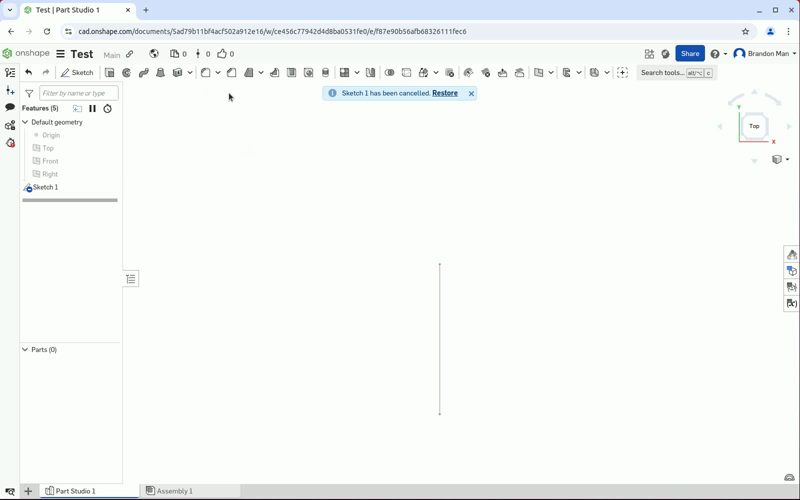
key(shift+s)
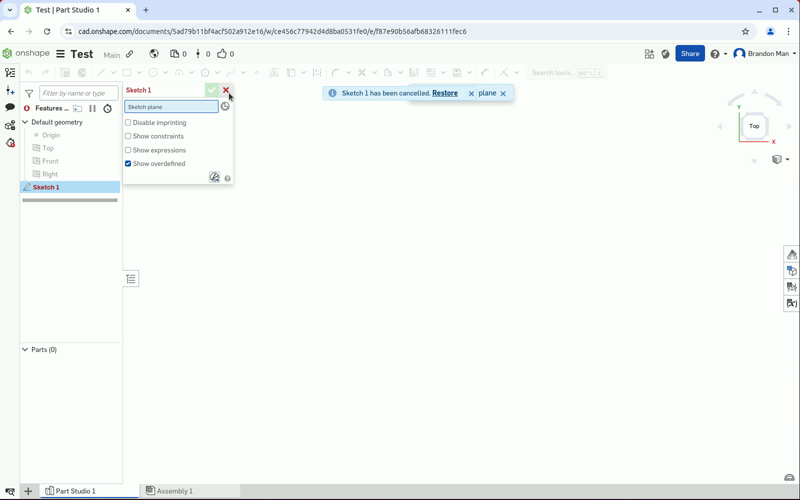
mouse_move(73, 150)
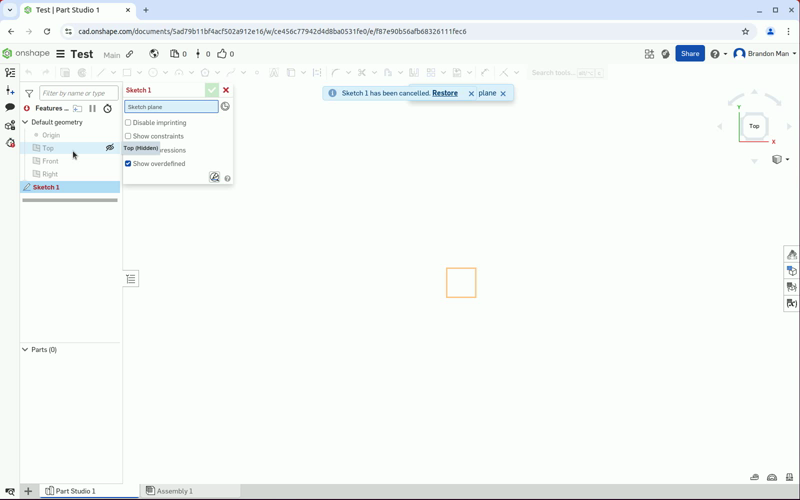
click(73, 150)
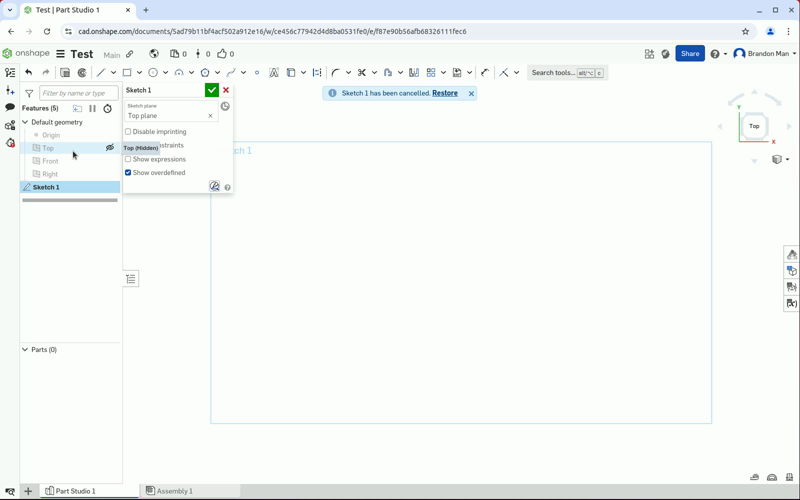
mouse_move(73, 352)
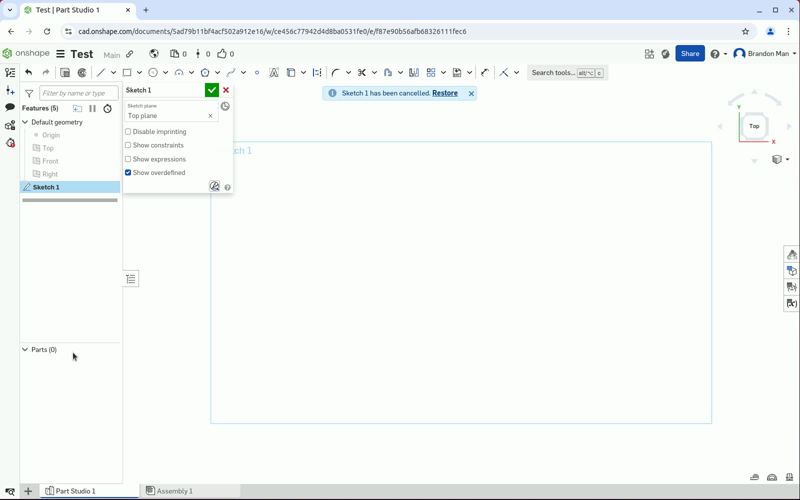
key(y)
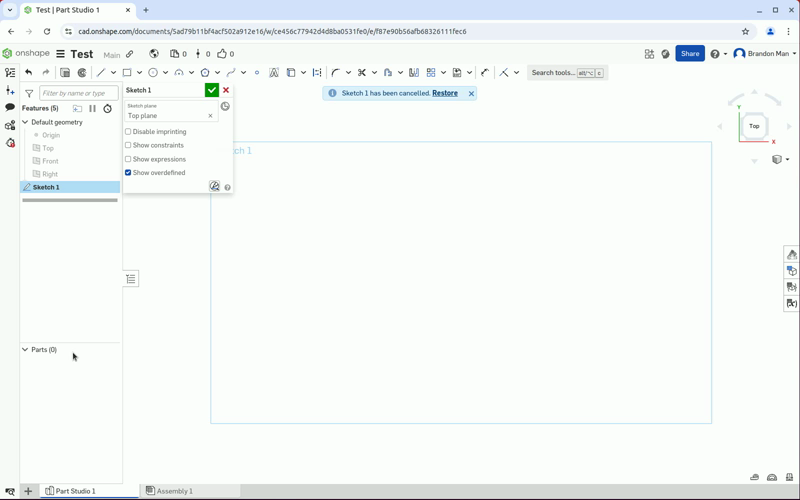
key(l)
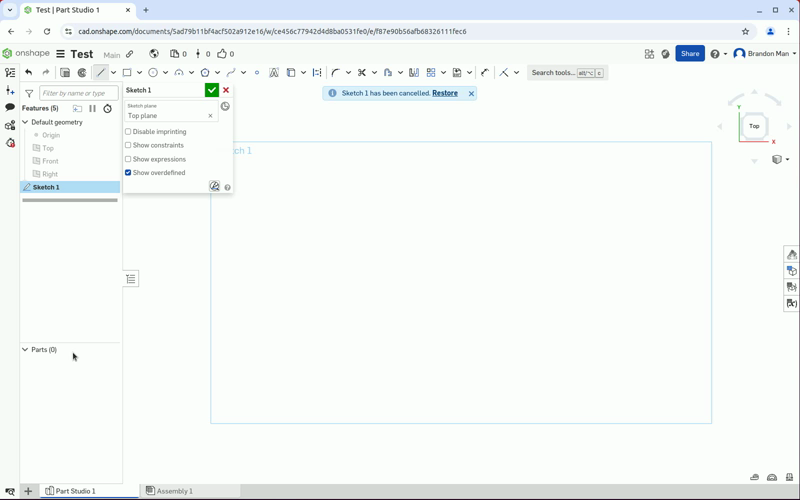
key_down(shift)
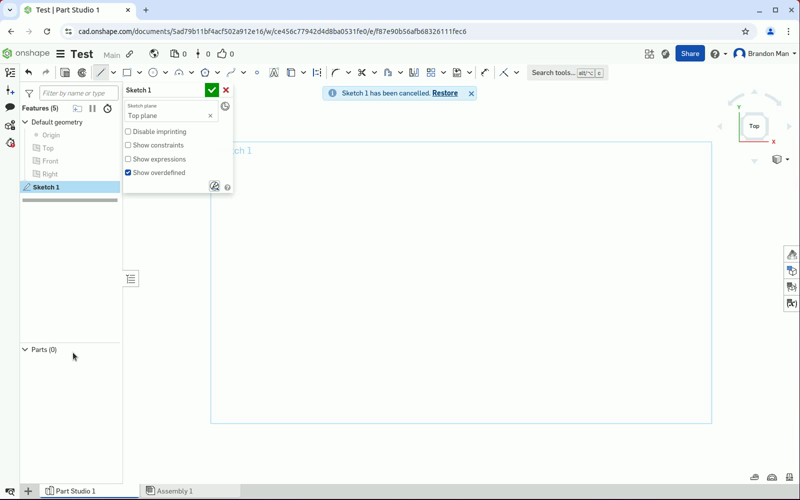
mouse_move(460, 282)
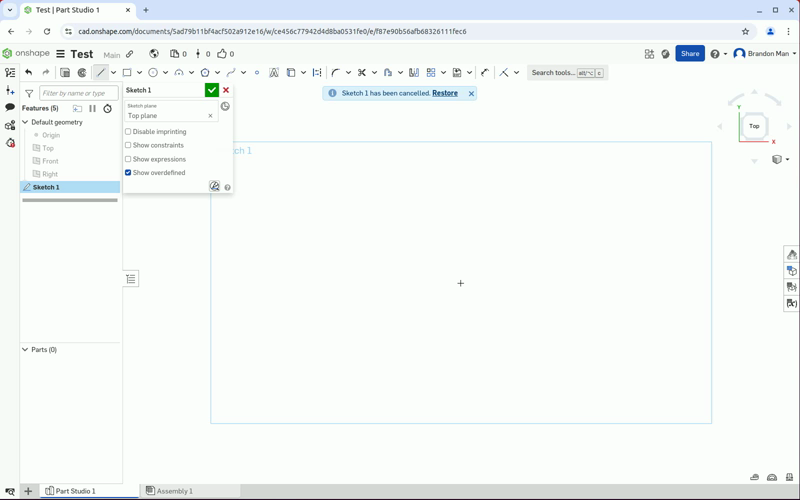
click(460, 282)
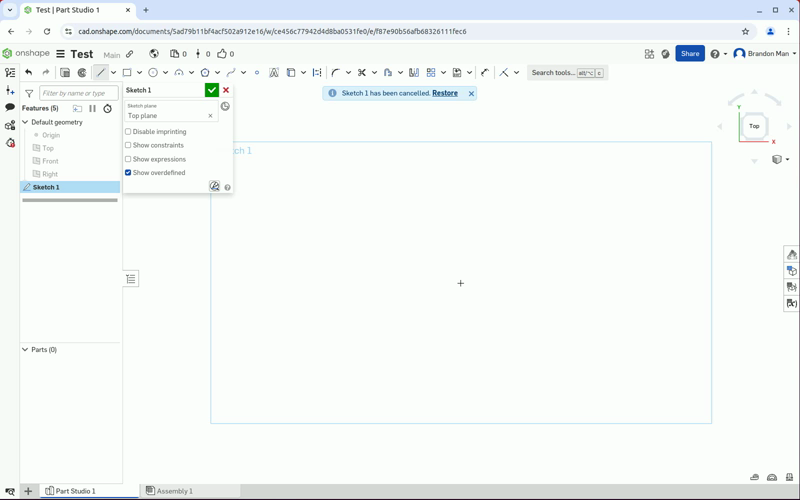
key_up(shift)
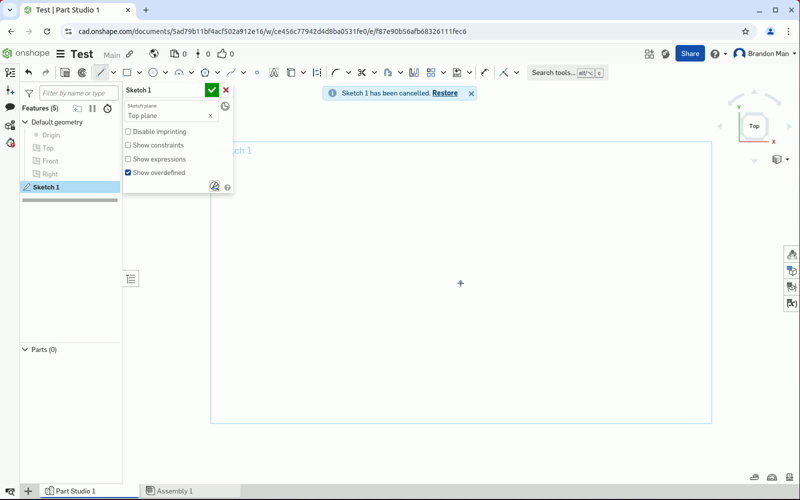
key_down(shift)
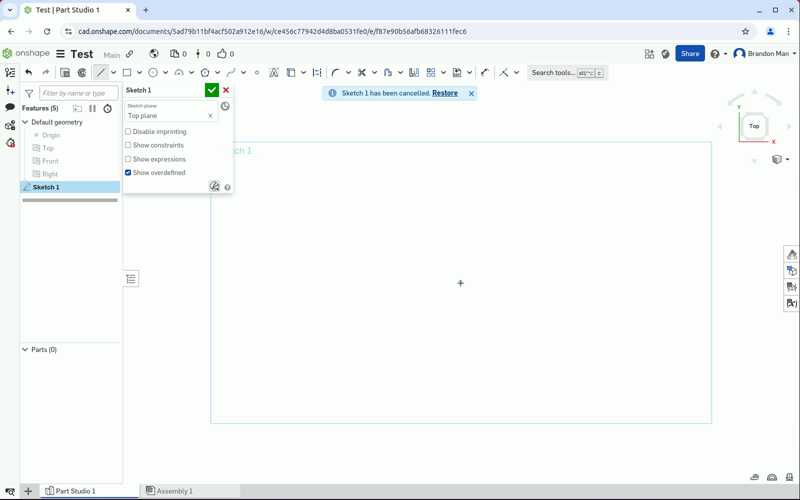
mouse_move(535, 282)
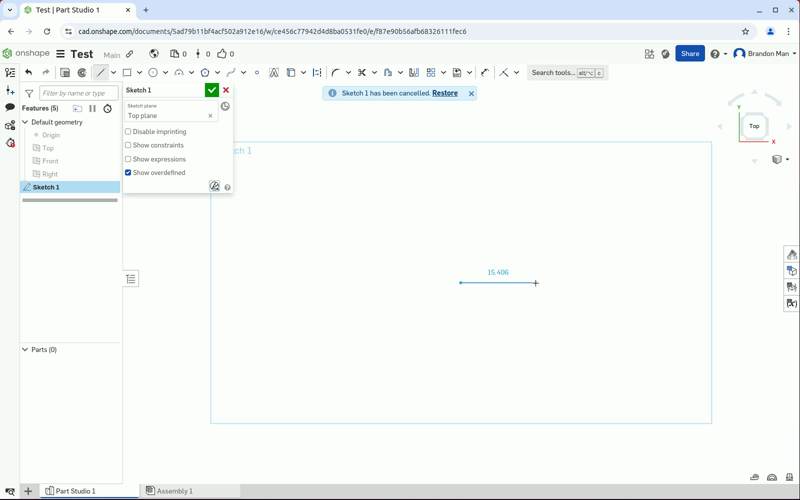
click(535, 282)
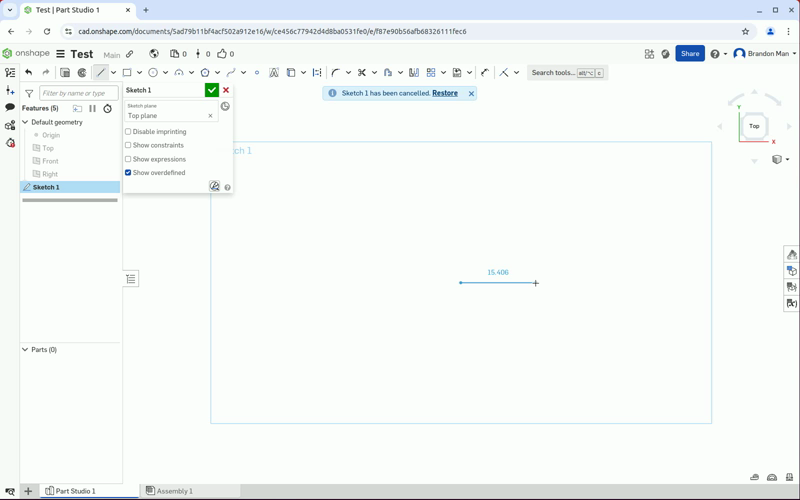
key_up(shift)
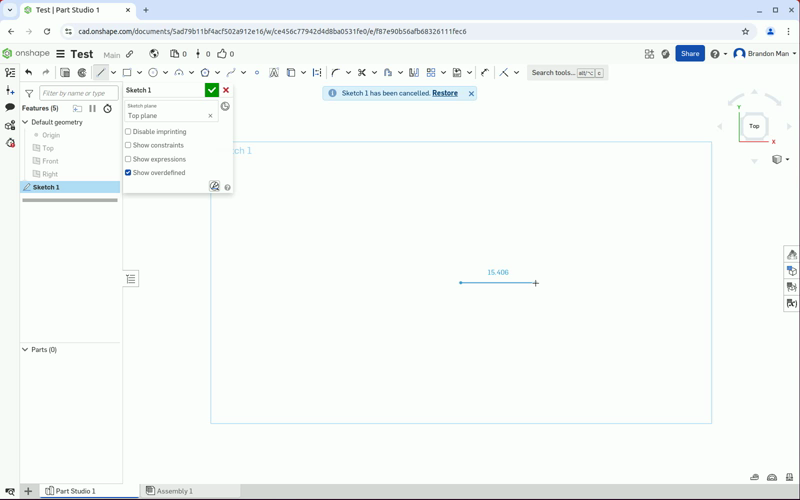
key_down(shift)
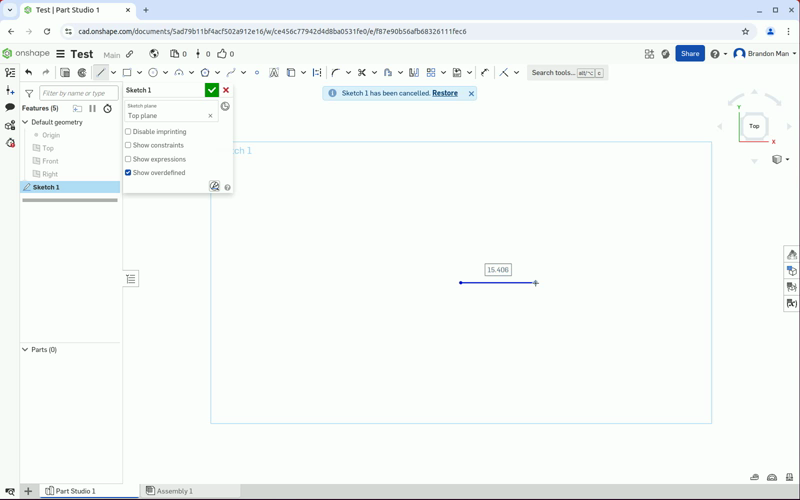
mouse_move(535, 170)
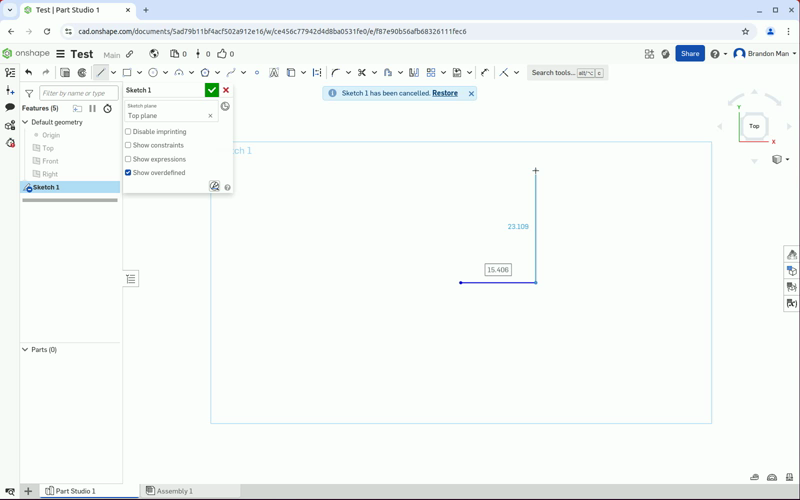
click(535, 170)
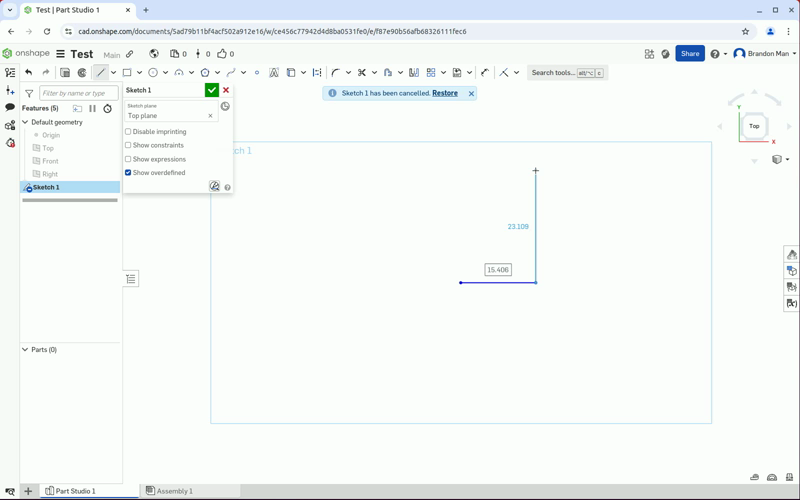
key_up(shift)
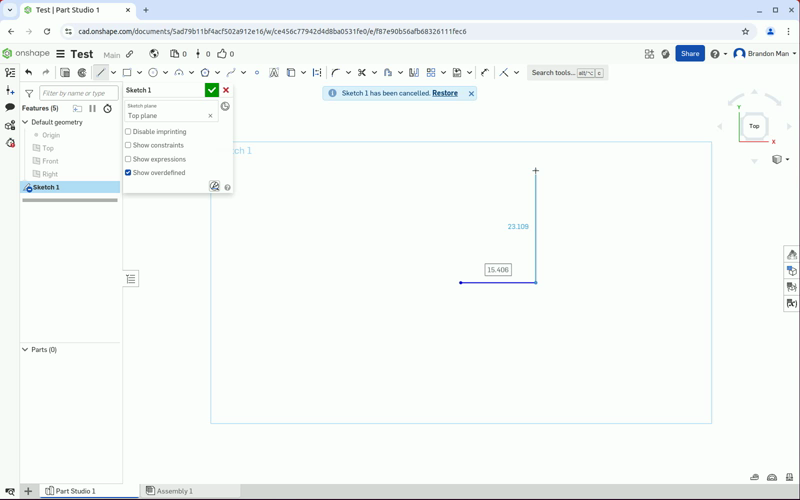
key_down(shift)
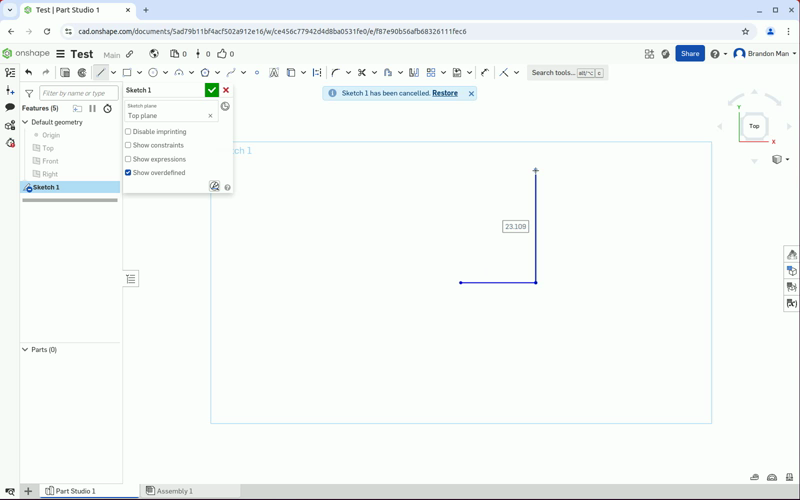
mouse_move(460, 170)
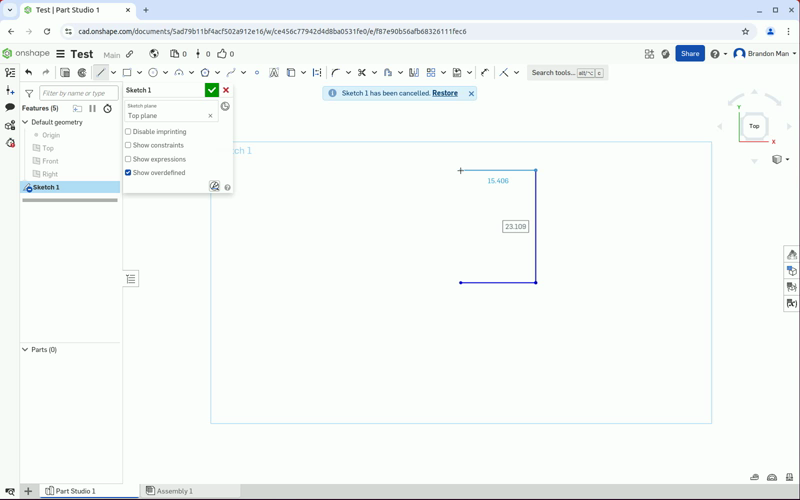
click(460, 170)
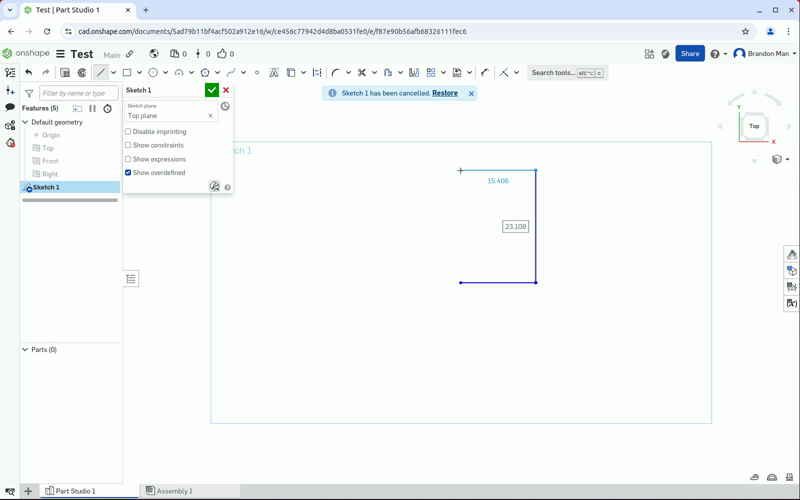
key_up(shift)
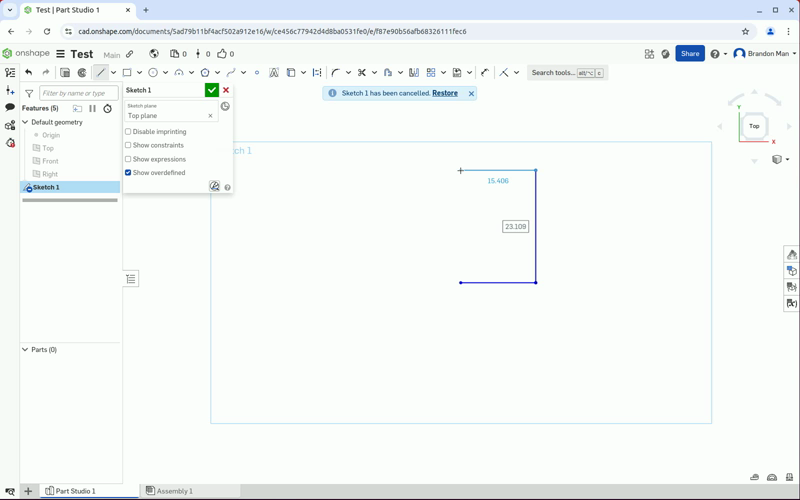
key_down(shift)
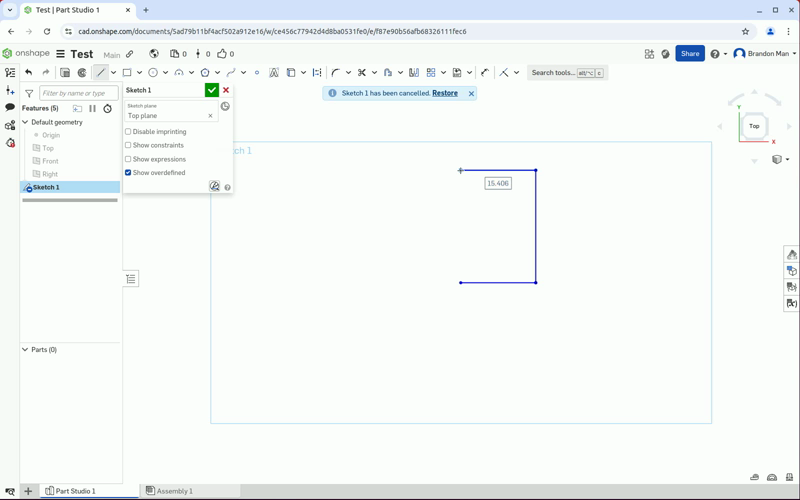
mouse_move(460, 282)
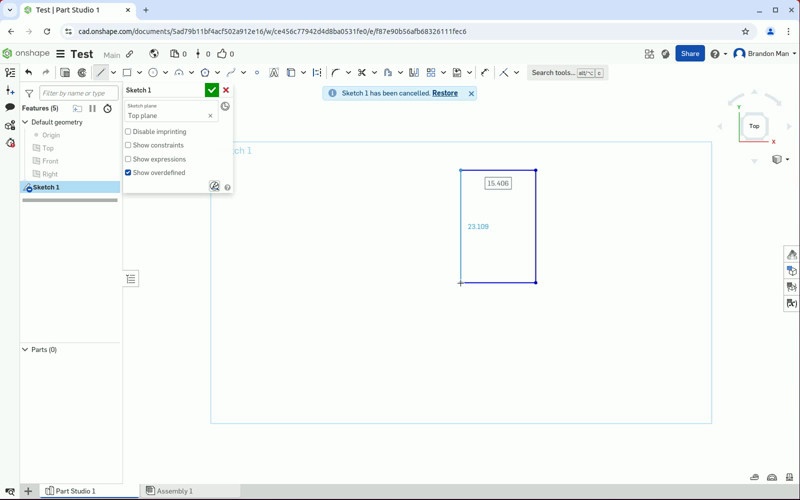
key_up(shift)
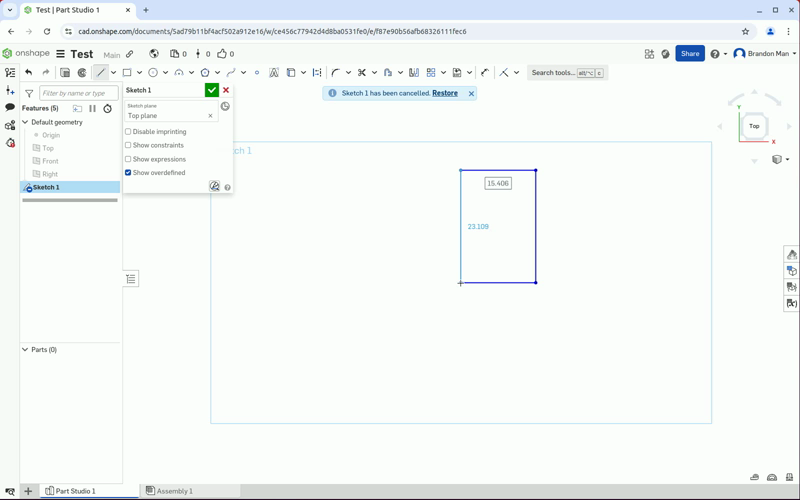
click(460, 282)
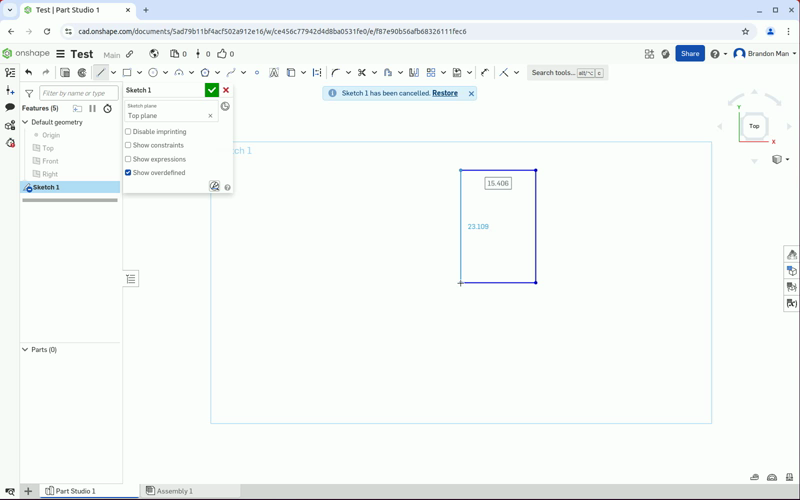
key(esc)
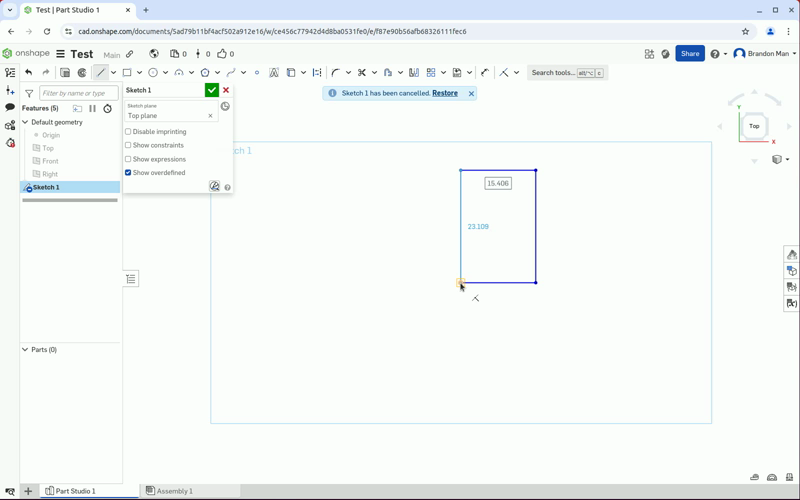
mouse_move(478, 200)
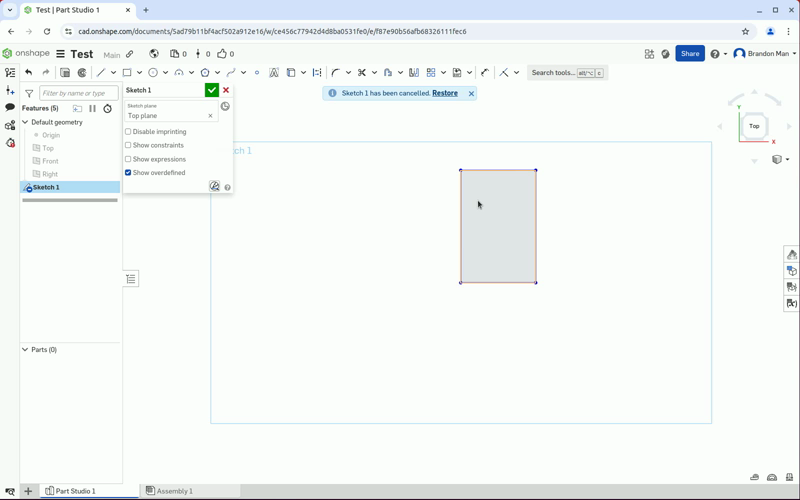
click(478, 200)
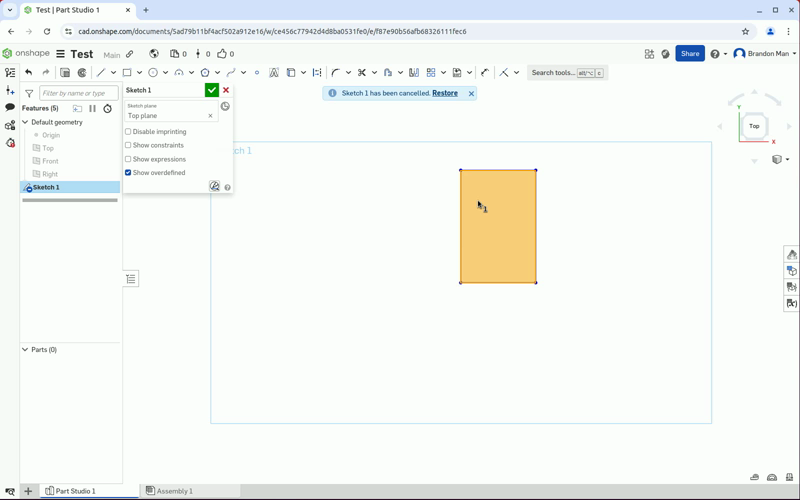
mouse_move(73, 352)
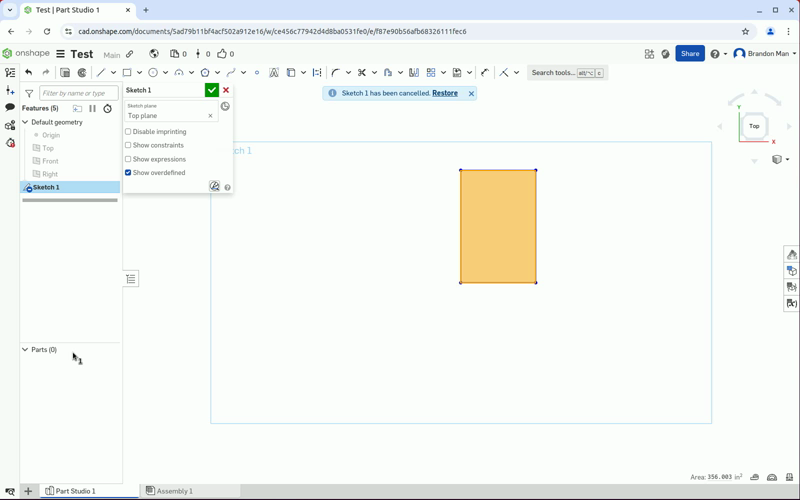
key(shift+y)
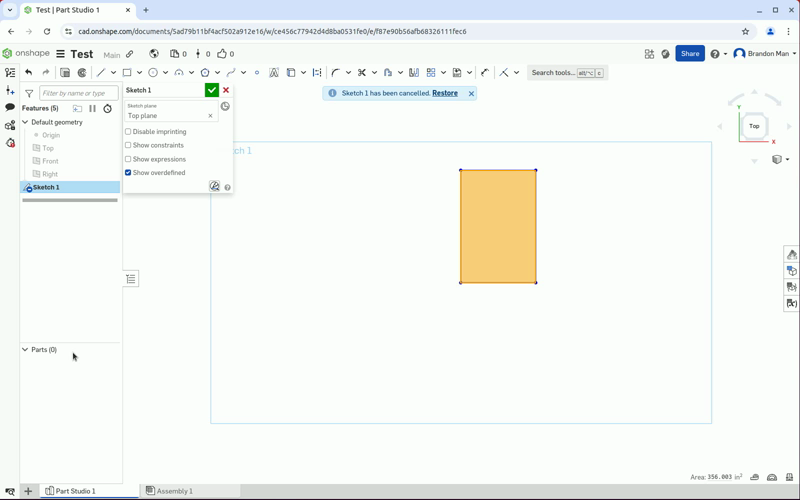
key(shift+e)
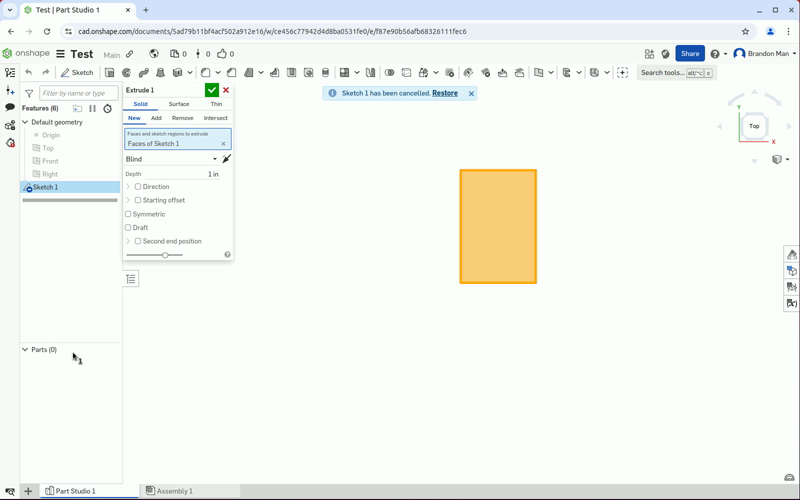
mouse_move(143, 106)
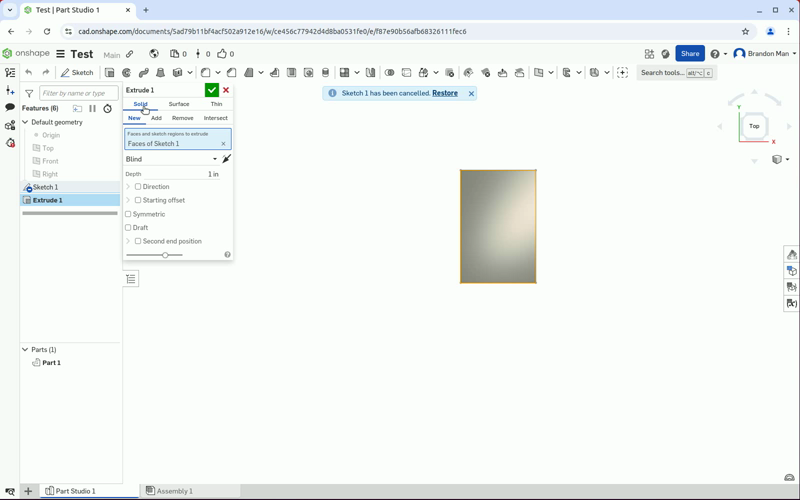
click(143, 106)
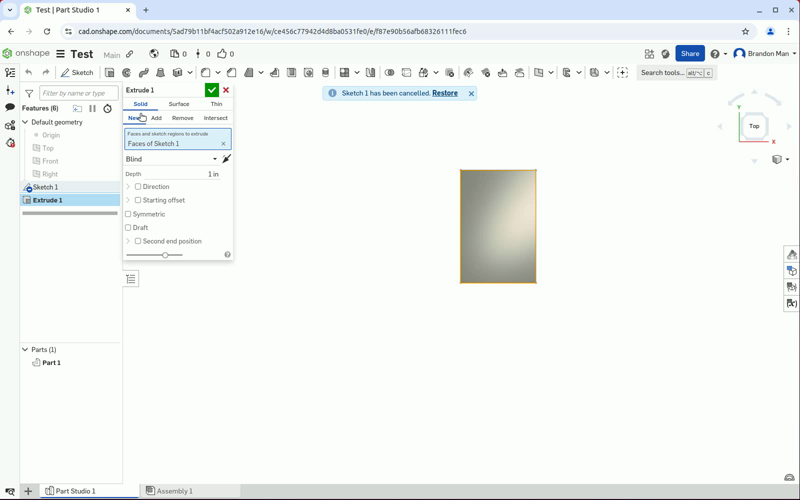
mouse_move(137, 120)
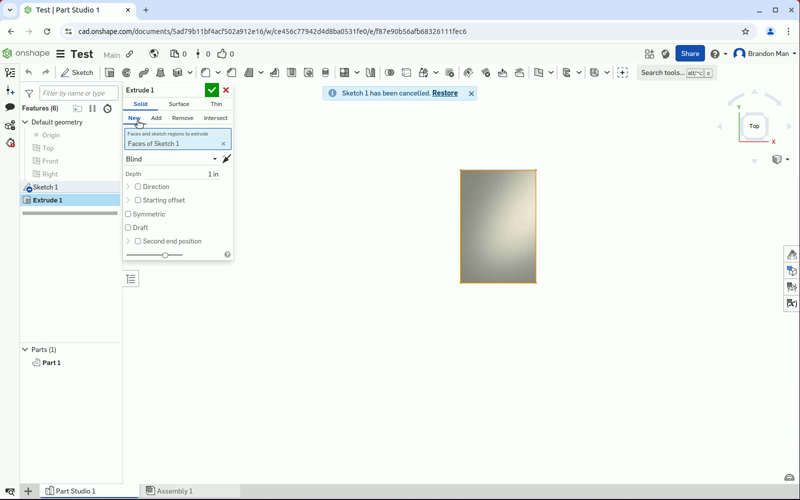
click(137, 120)
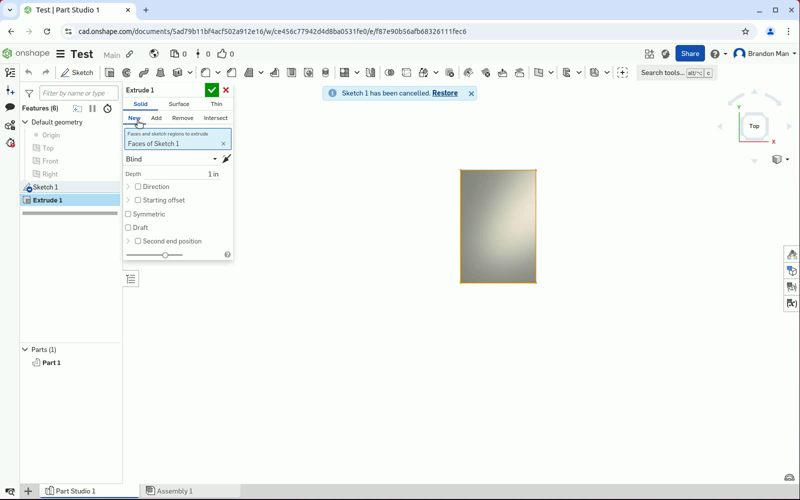
key(tab, 4)
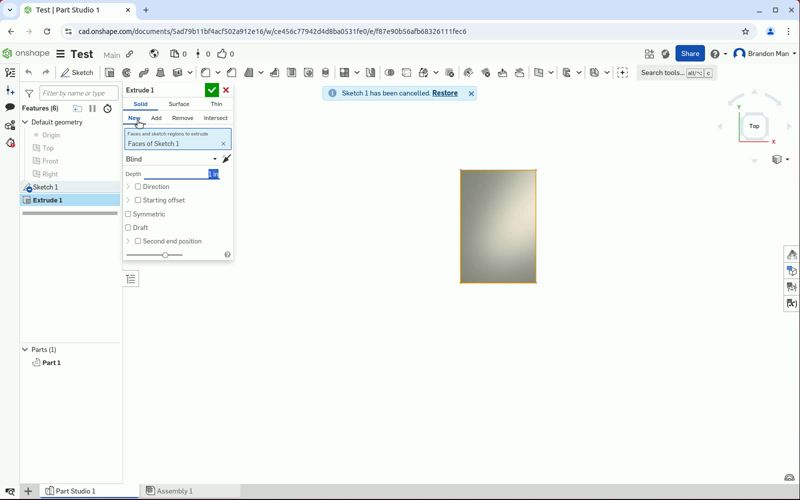
text(9.147)
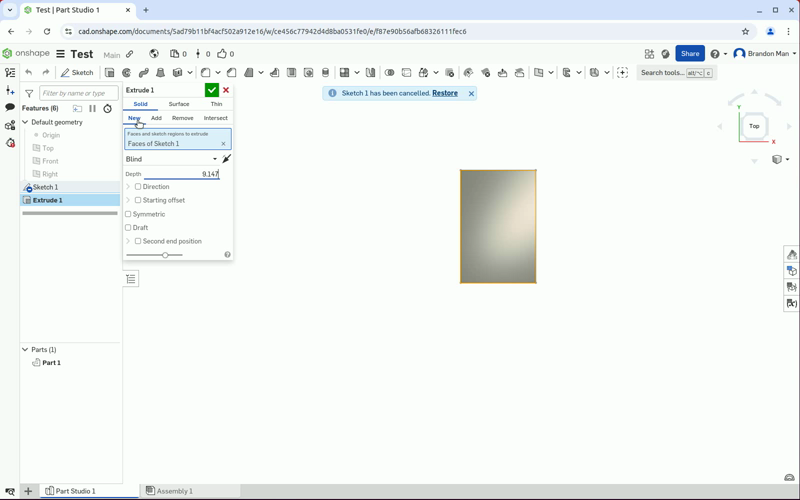
key(enter)
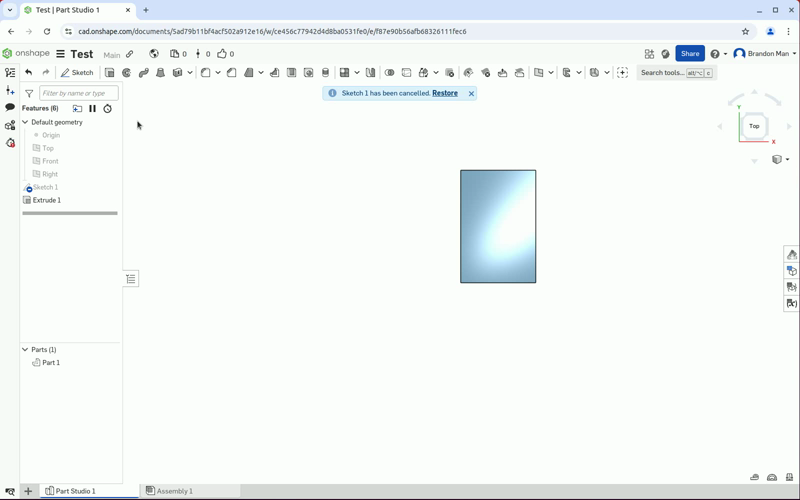
key(shift+h)
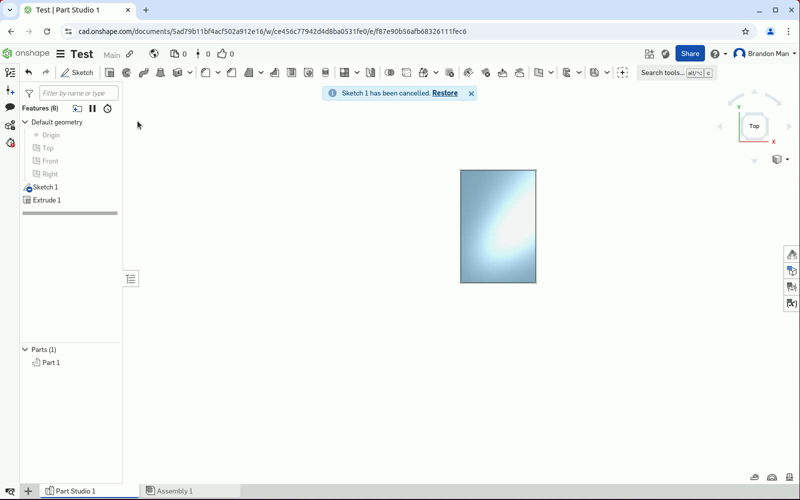
key(shift+h)
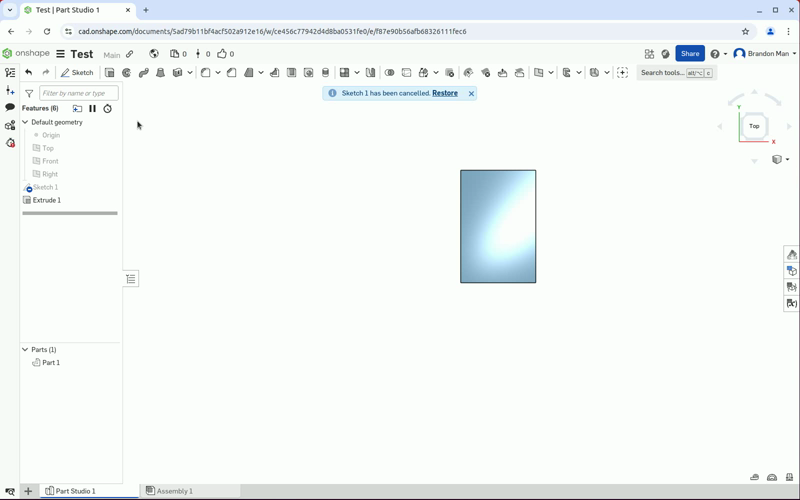
mouse_move(73, 189)
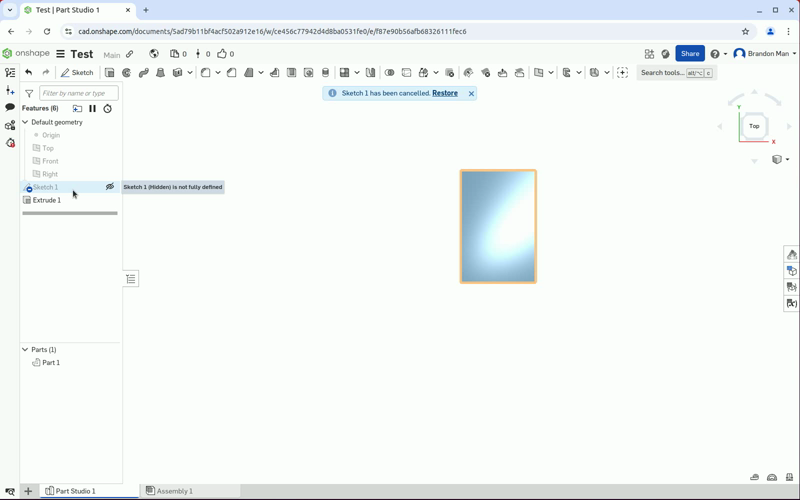
click(73, 189)
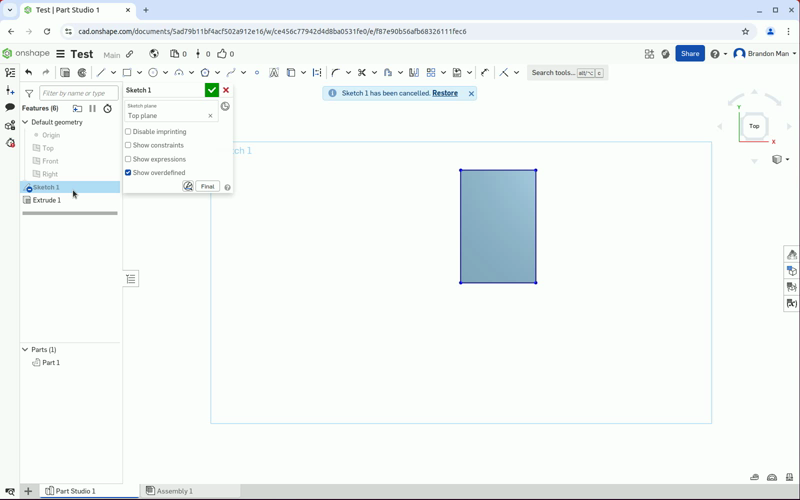
mouse_move(229, 92)
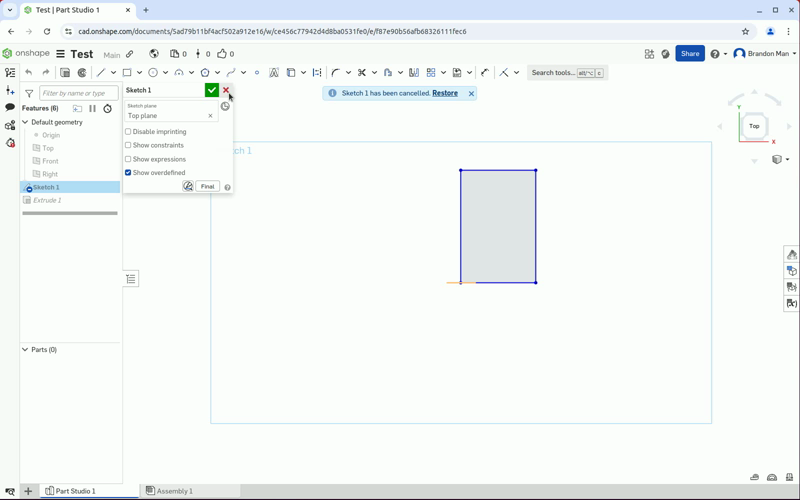
click(229, 92)
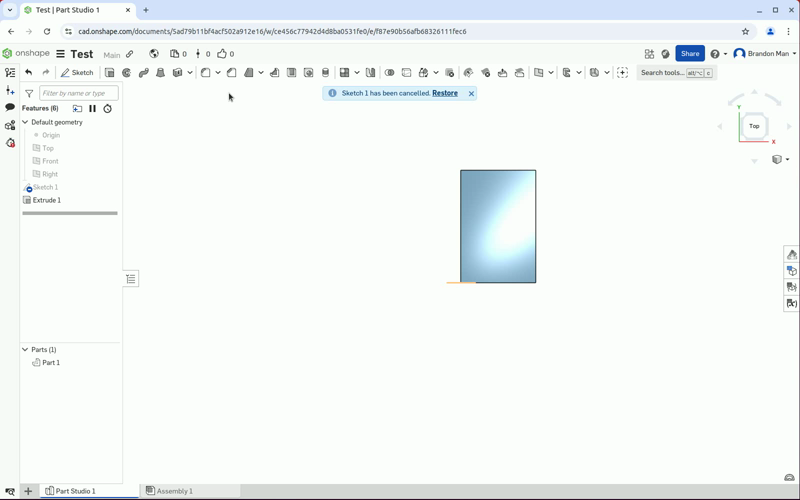
mouse_move(541, 75)
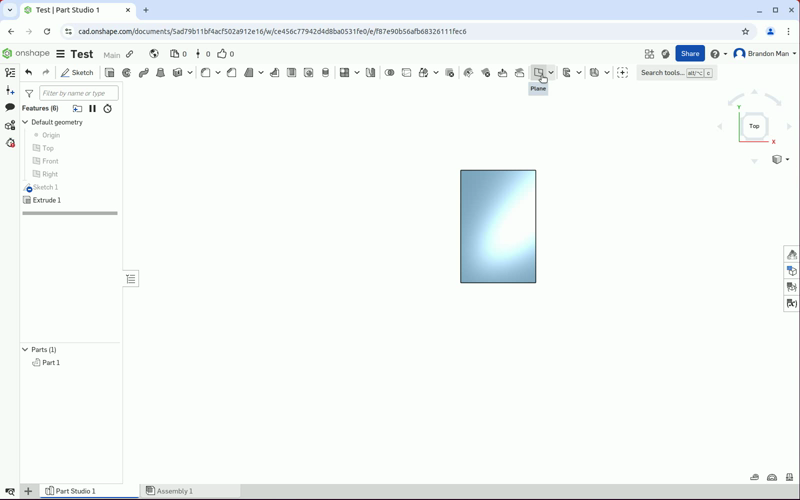
click(541, 75)
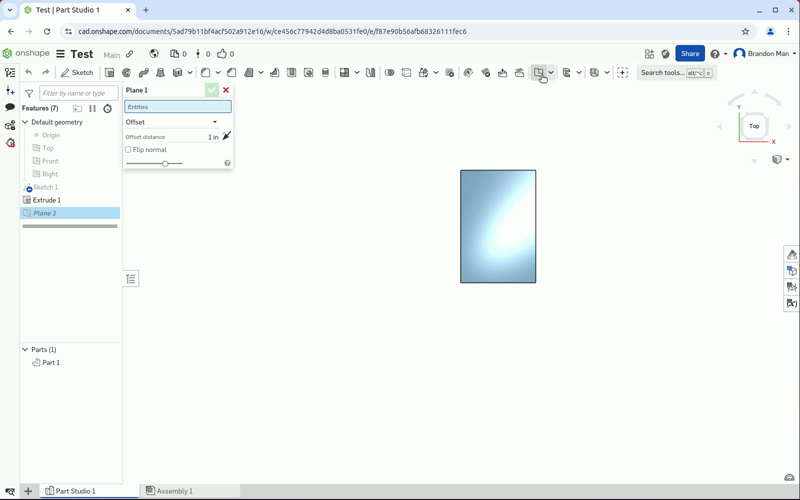
mouse_move(73, 150)
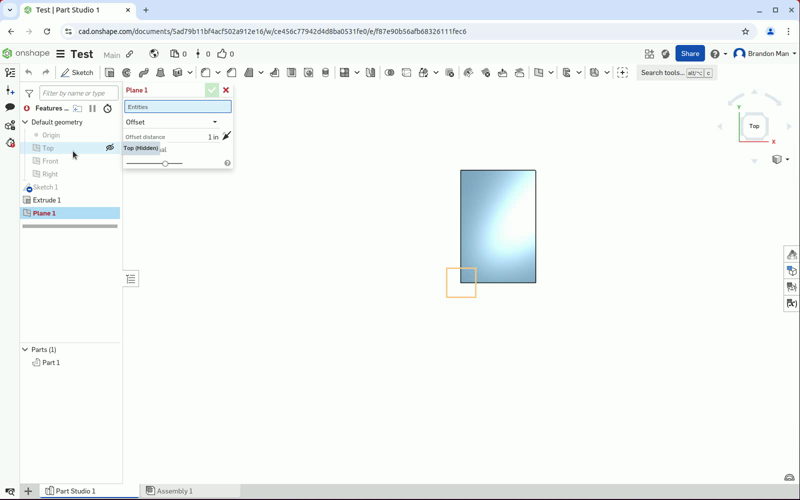
click(73, 150)
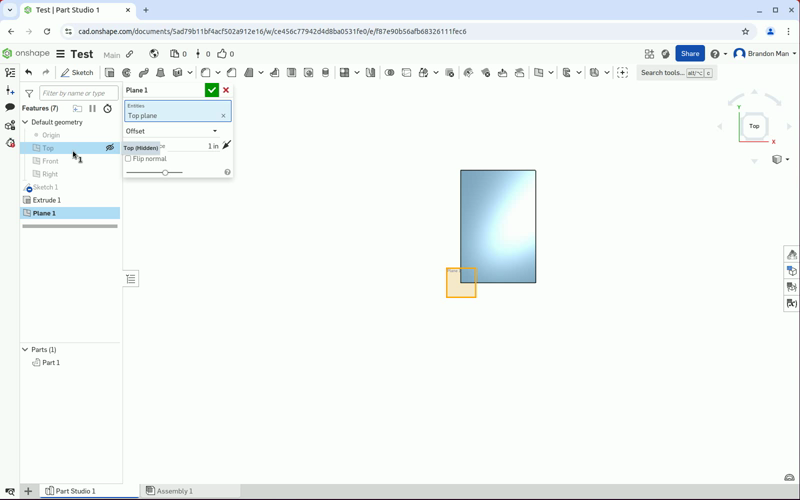
key(tab, 2)
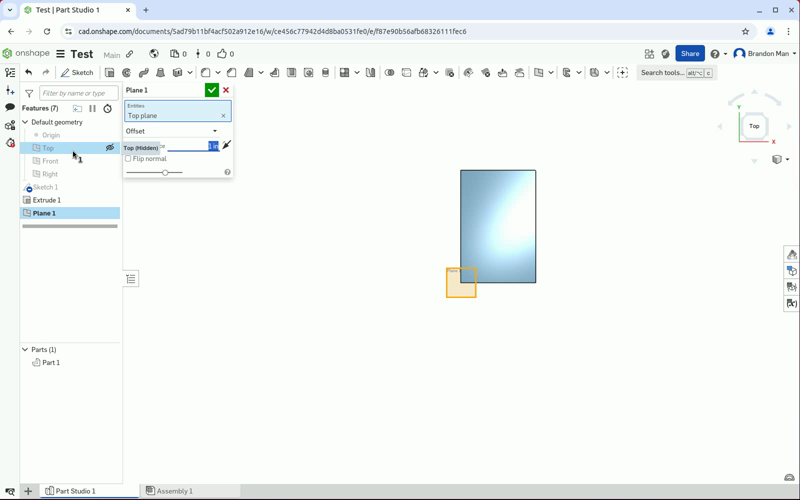
text(9.151)
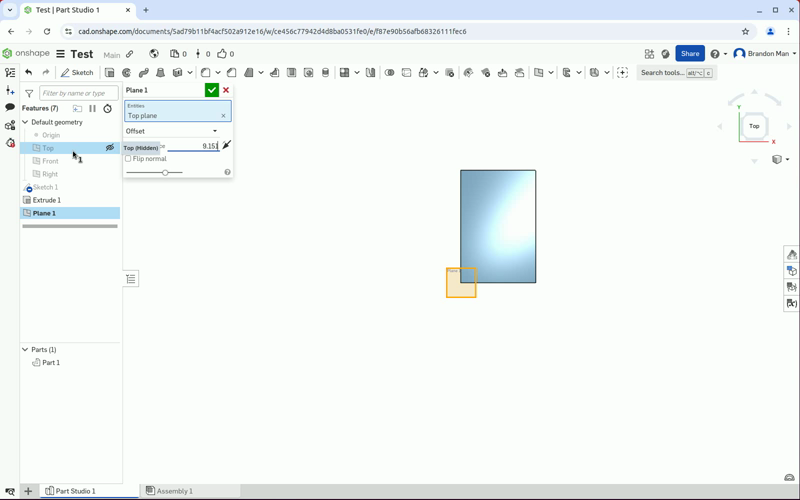
key(enter, 2)
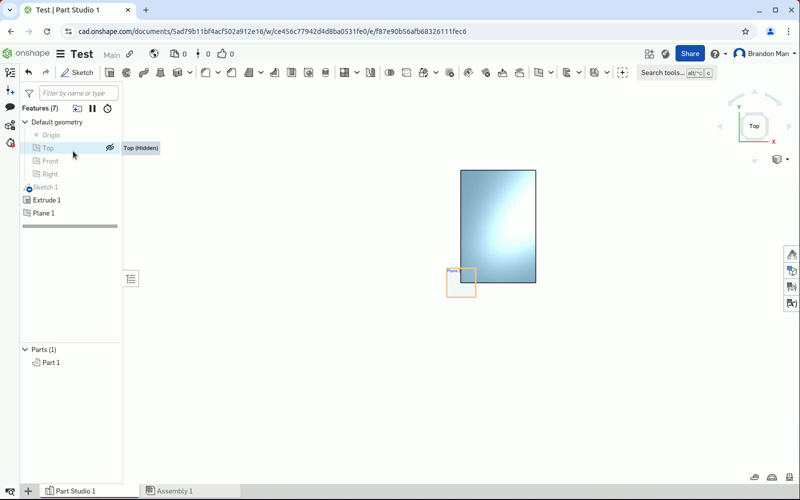
key(shift+s)
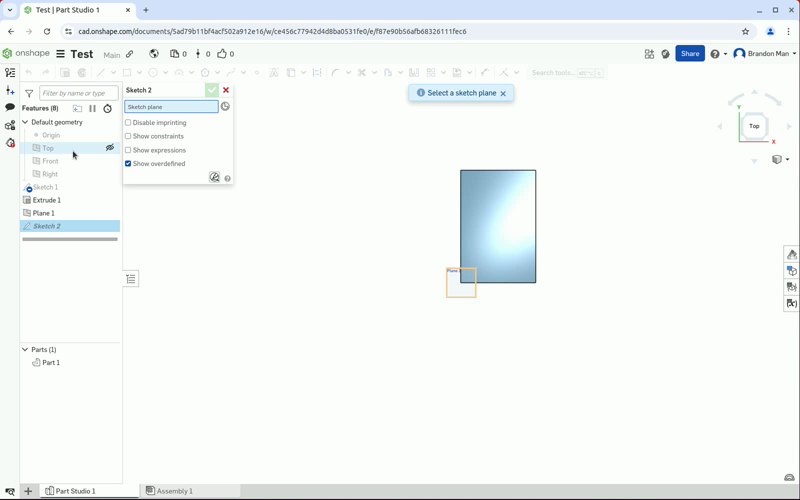
mouse_move(73, 215)
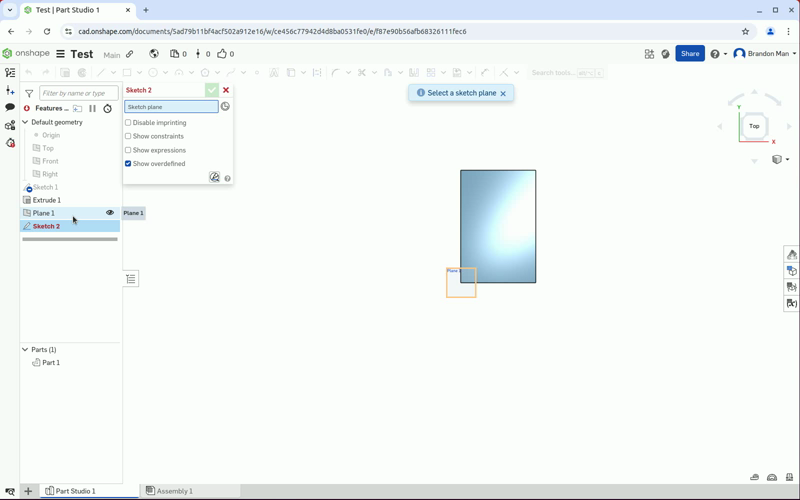
click(73, 215)
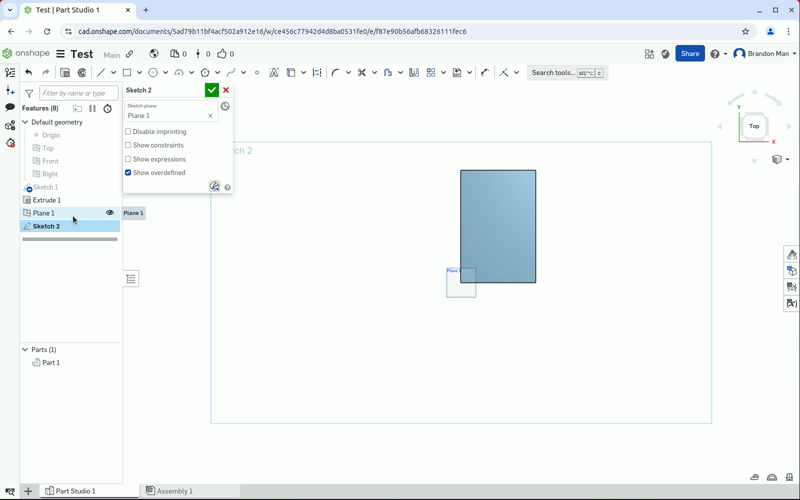
mouse_move(73, 352)
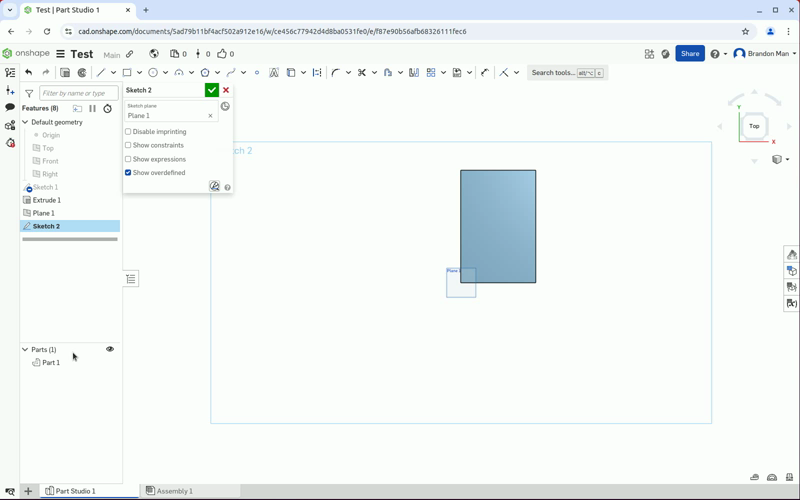
key(y)
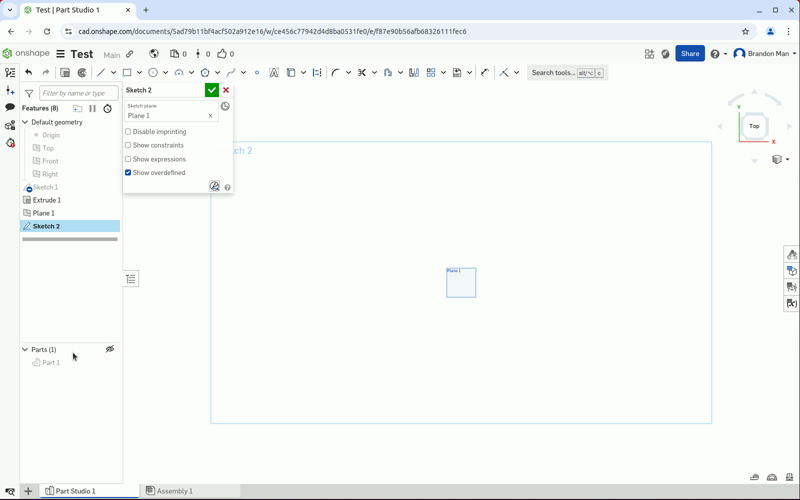
key(l)
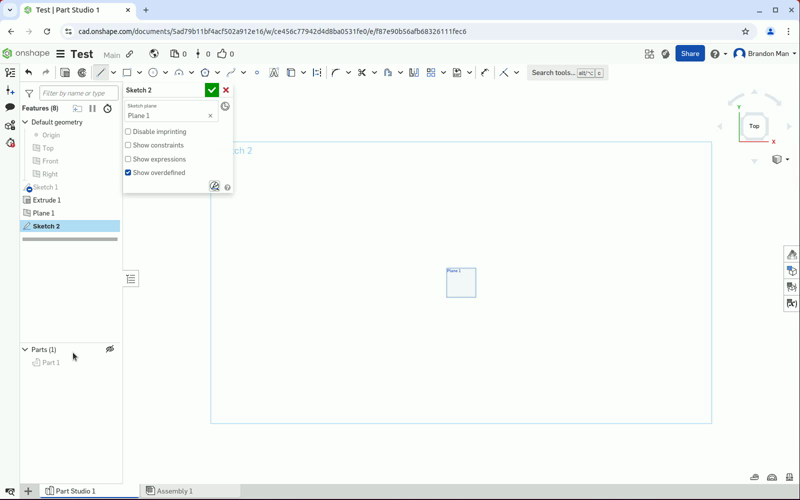
key_down(shift)
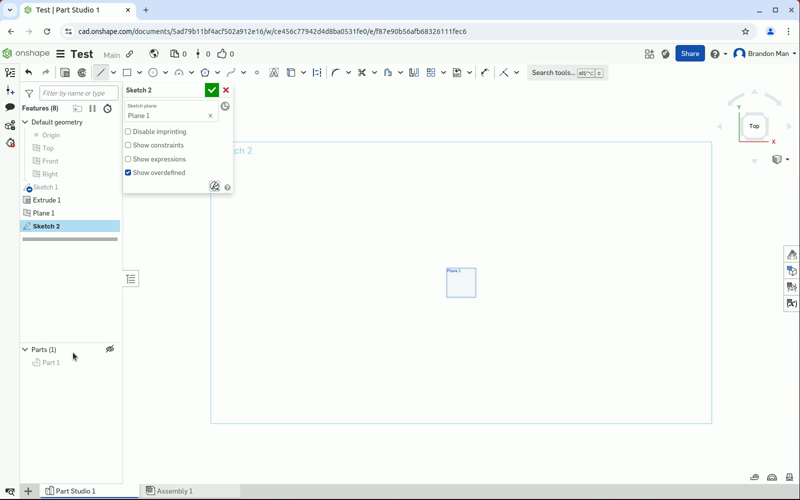
mouse_move(460, 282)
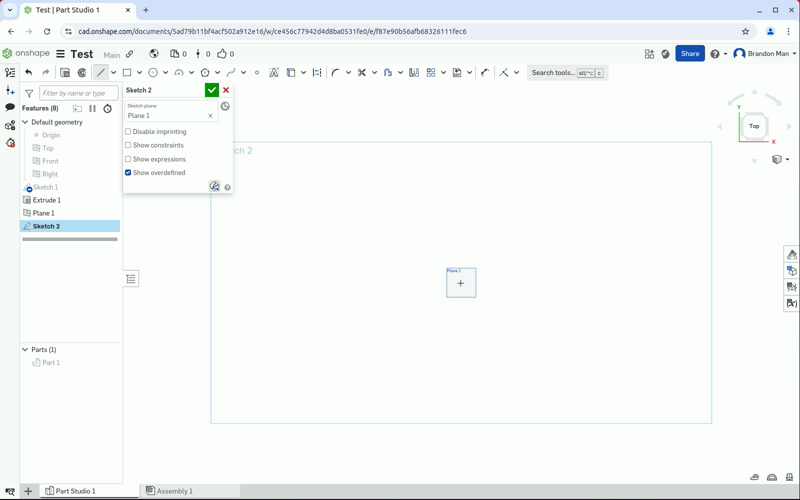
click(460, 282)
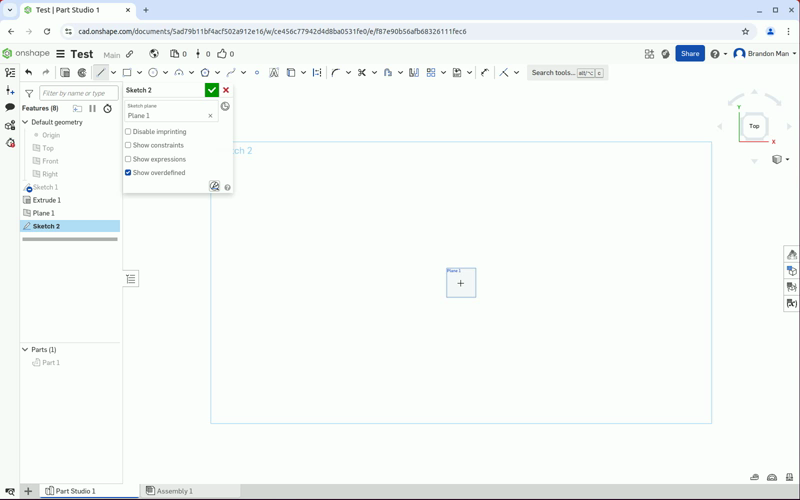
key_up(shift)
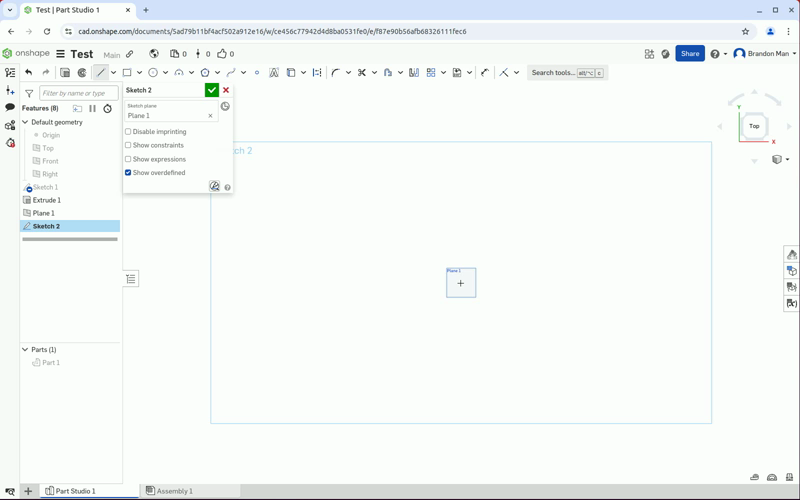
key_down(shift)
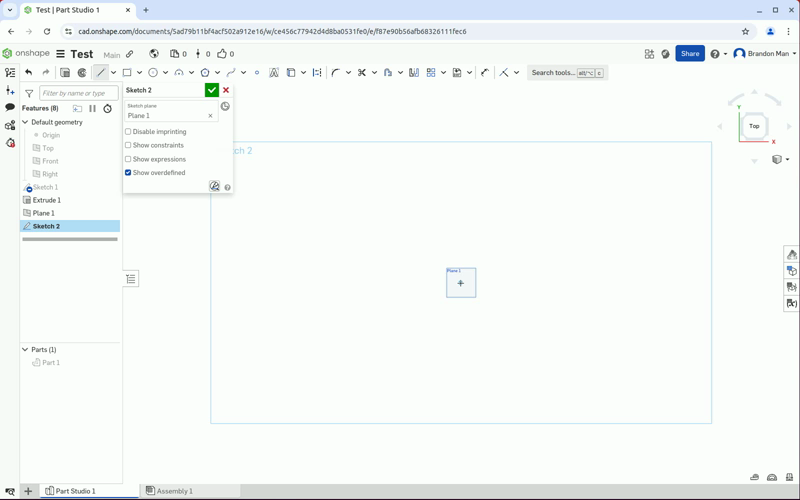
mouse_move(490, 282)
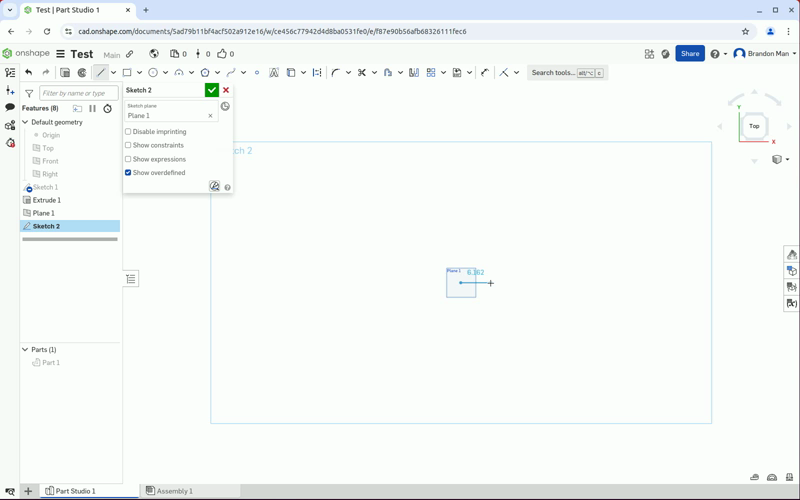
mouse_move(483, 282)
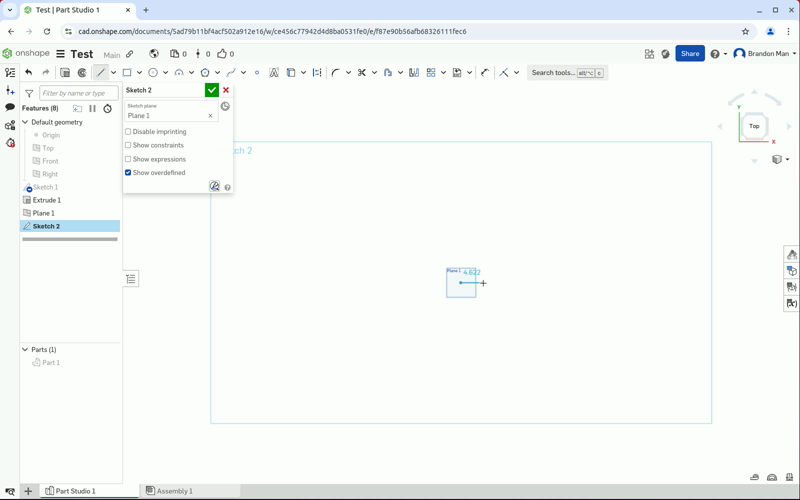
click(483, 282)
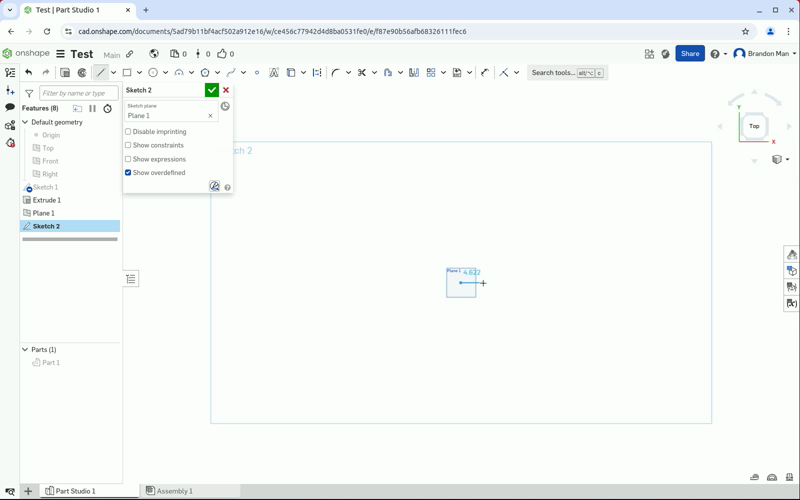
key_up(shift)
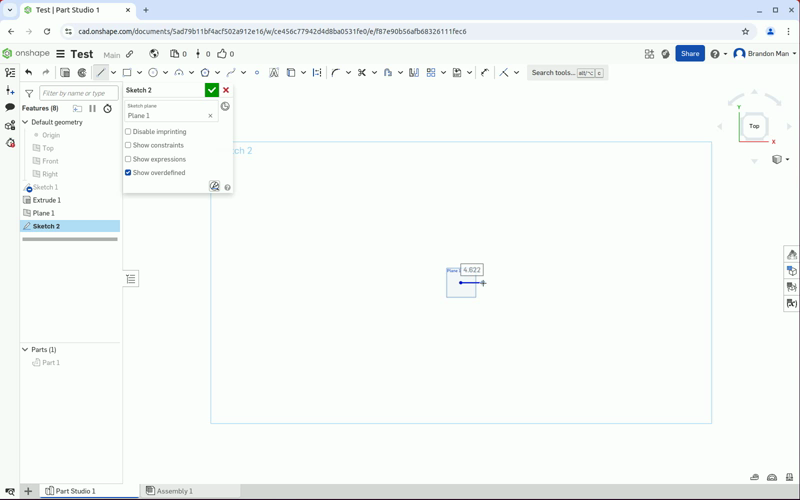
key_down(shift)
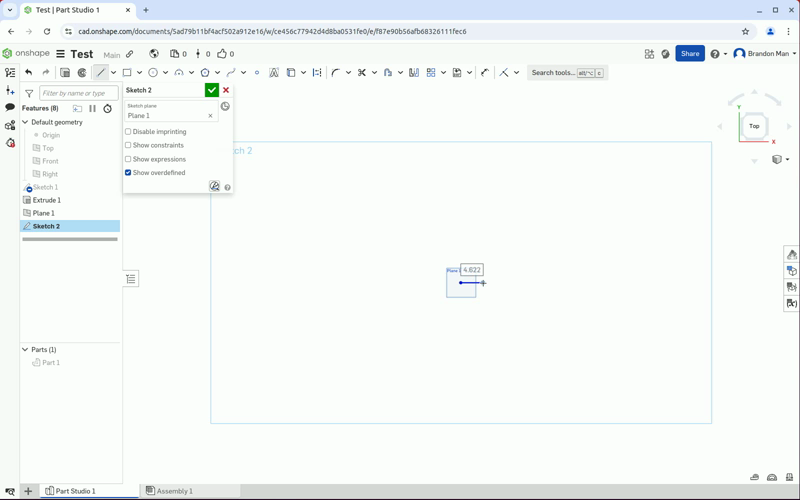
mouse_move(483, 170)
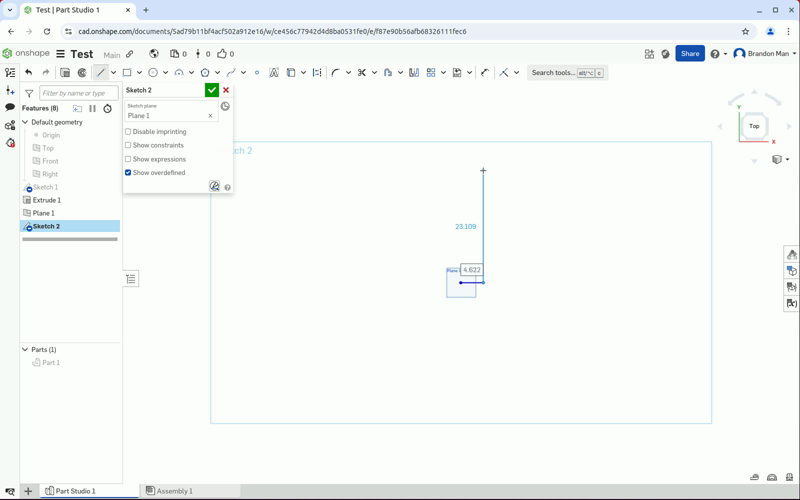
click(483, 170)
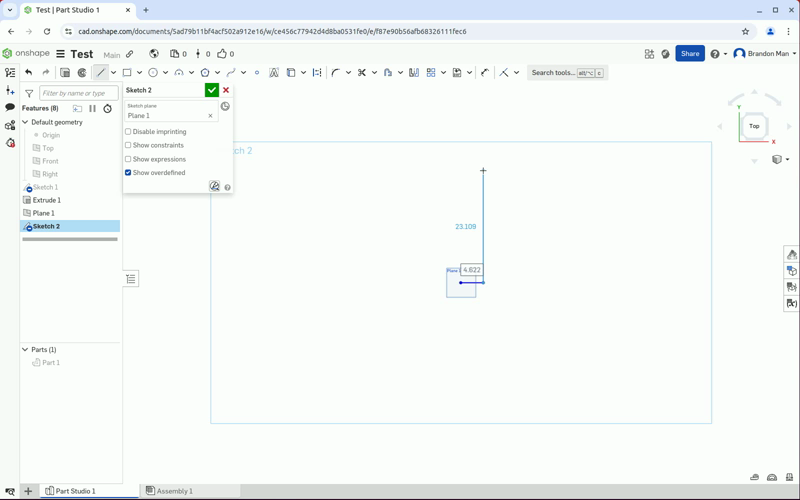
key_up(shift)
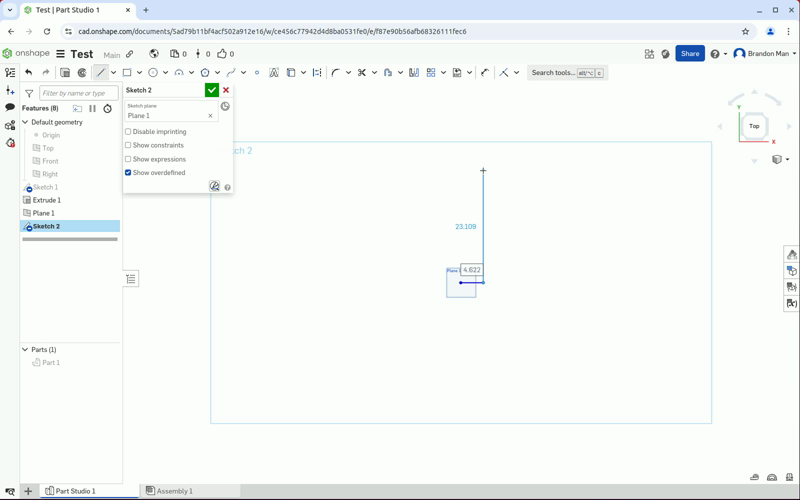
key_down(shift)
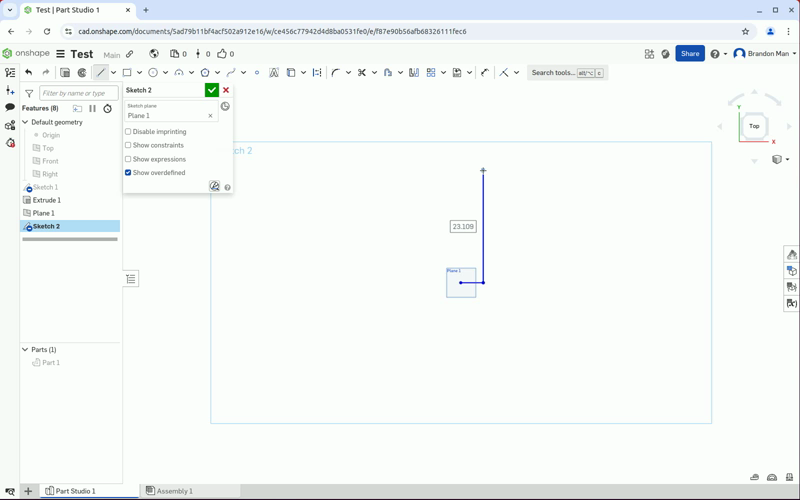
mouse_move(513, 170)
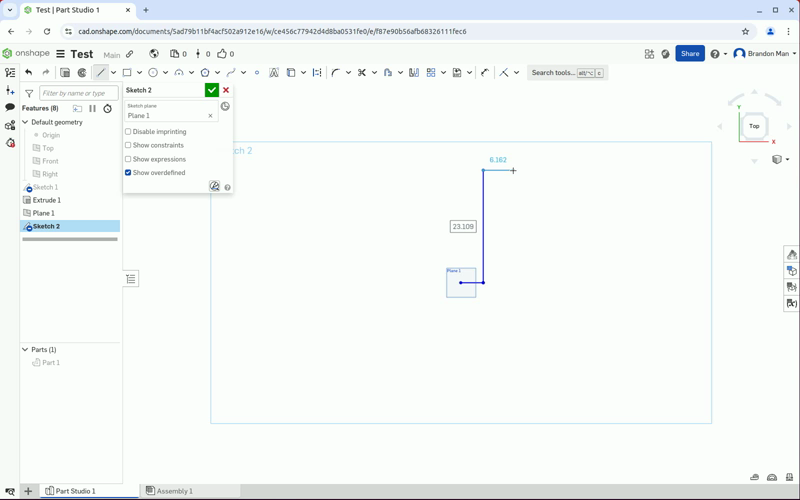
mouse_move(460, 170)
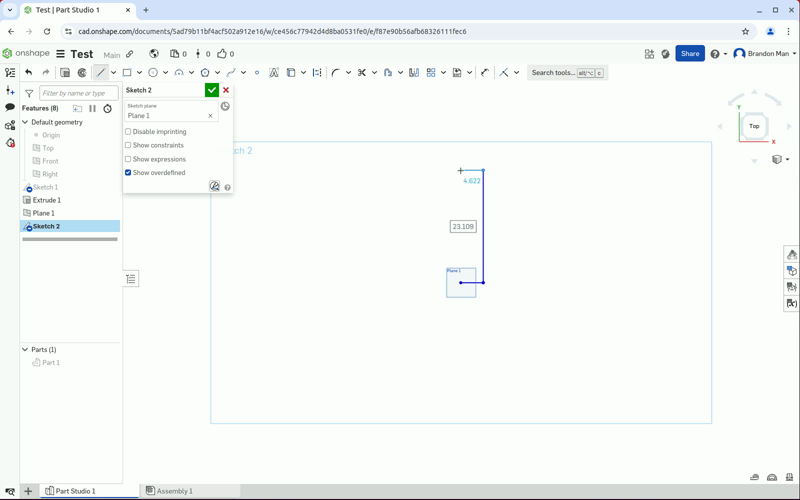
click(460, 170)
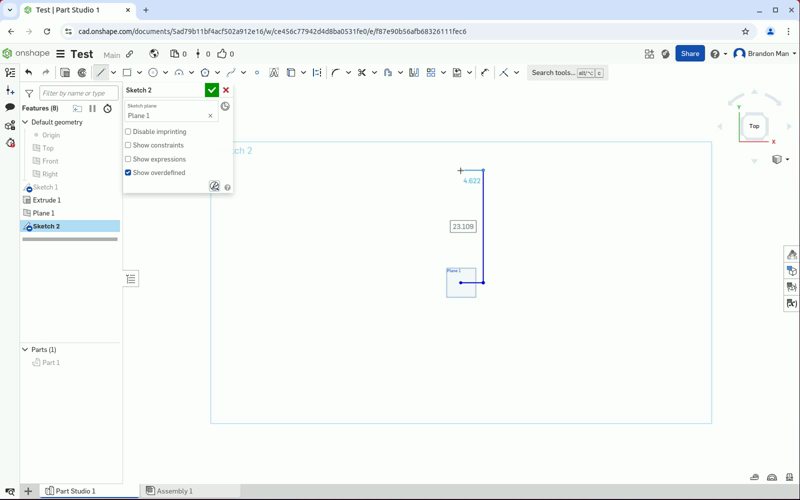
key_up(shift)
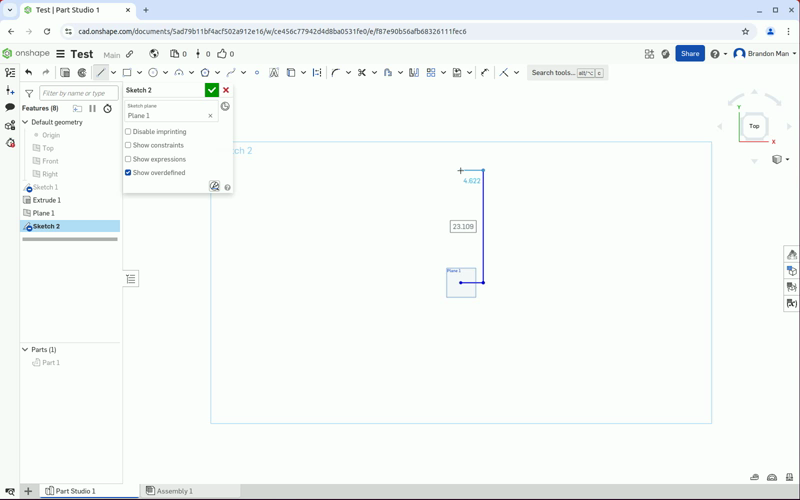
key_down(shift)
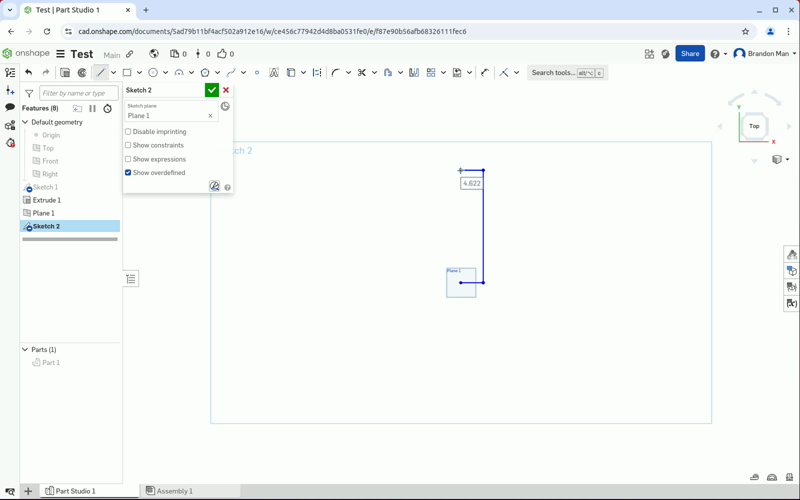
mouse_move(460, 282)
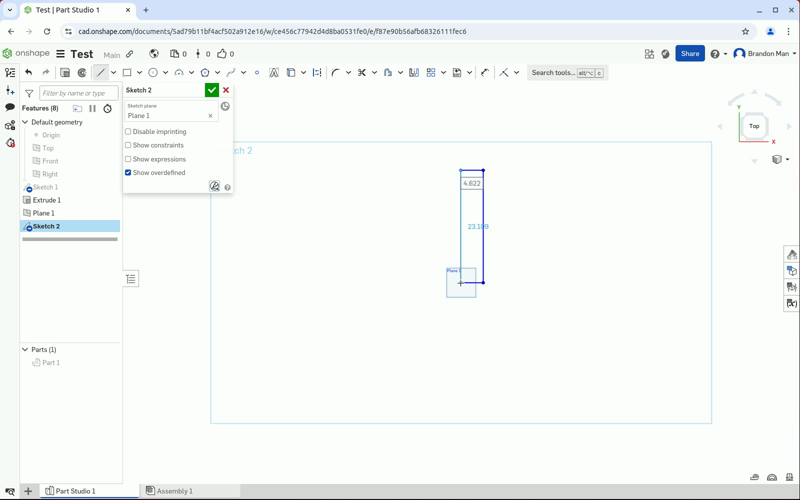
key_up(shift)
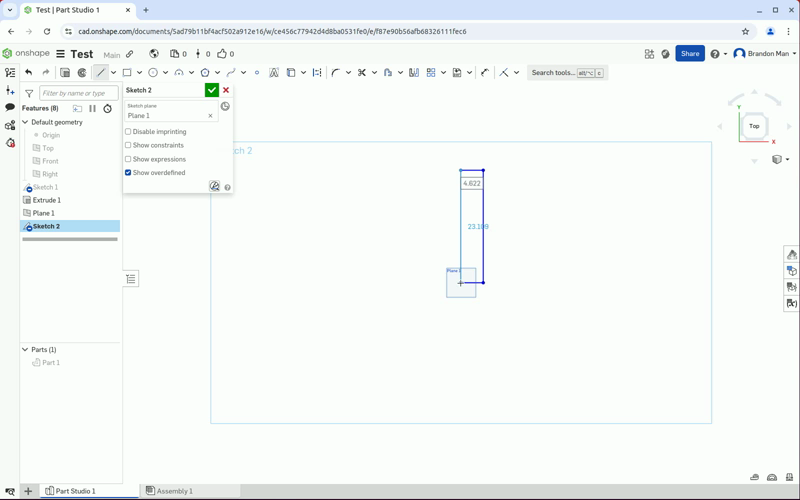
click(460, 282)
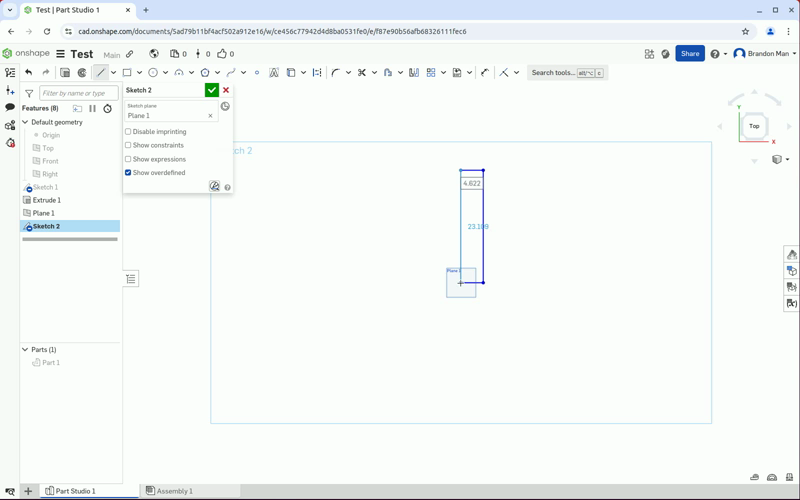
key(esc)
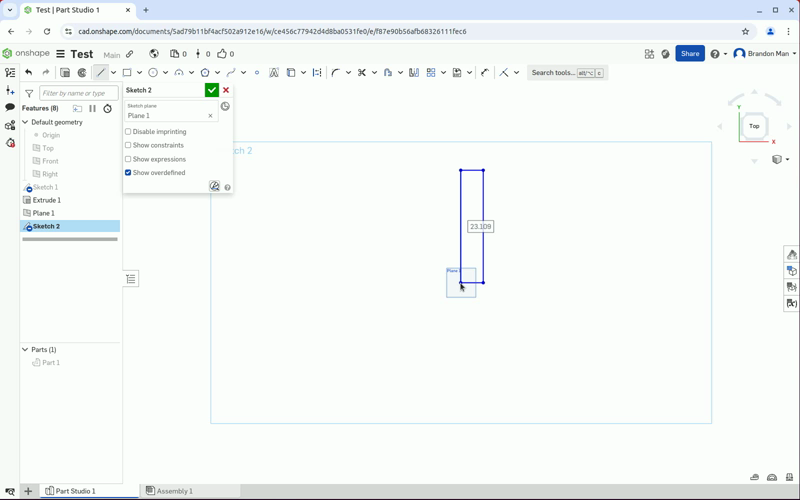
mouse_move(478, 212)
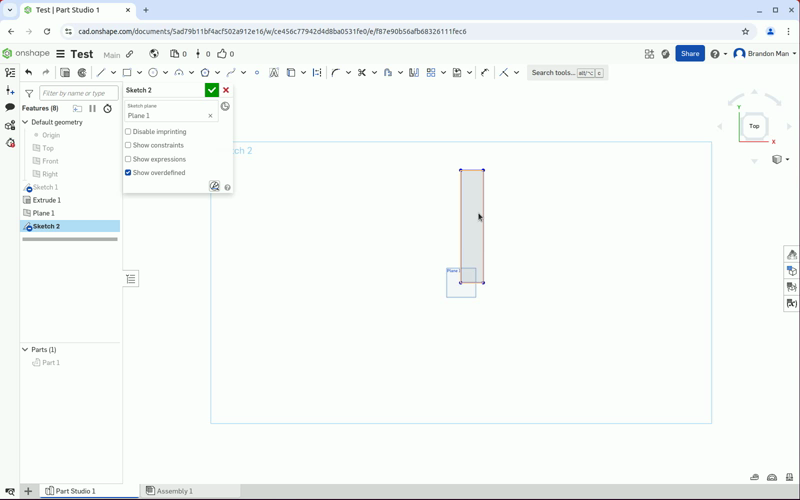
click(478, 212)
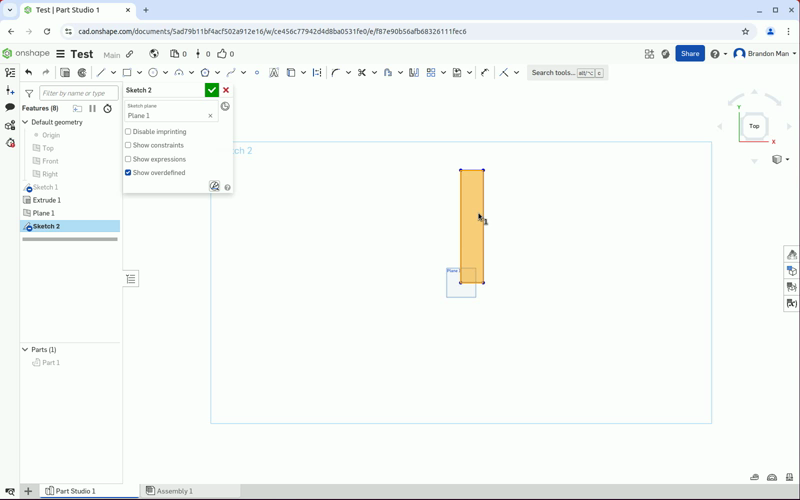
mouse_move(73, 352)
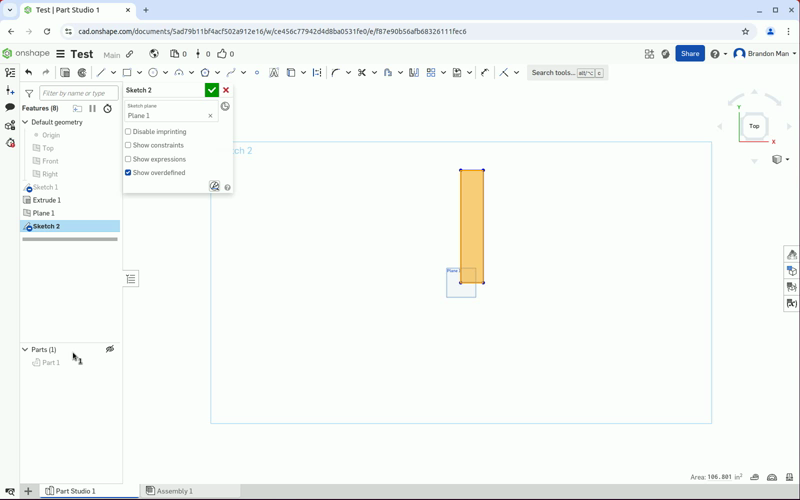
key(shift+y)
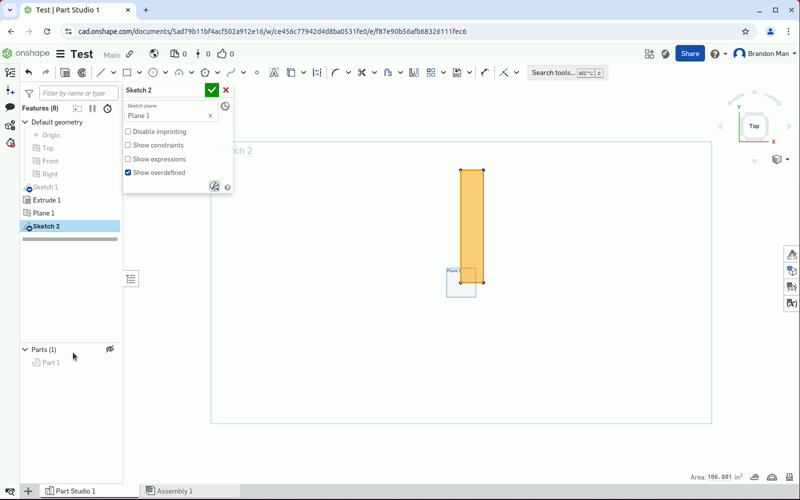
key(shift+e)
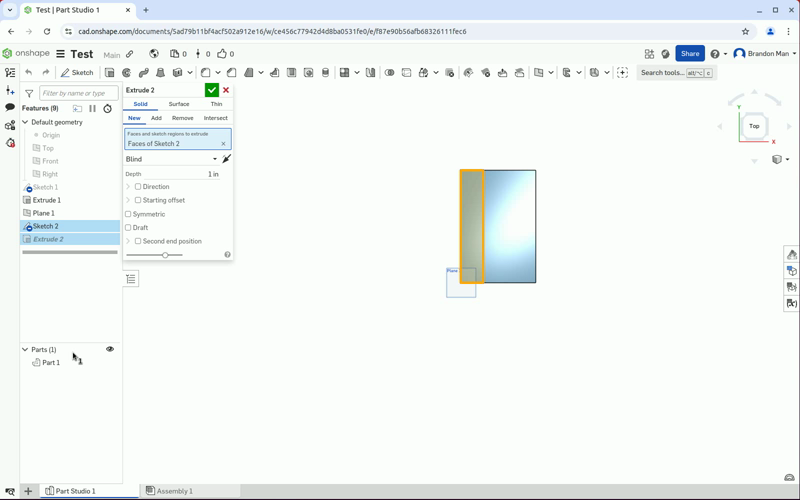
mouse_move(143, 106)
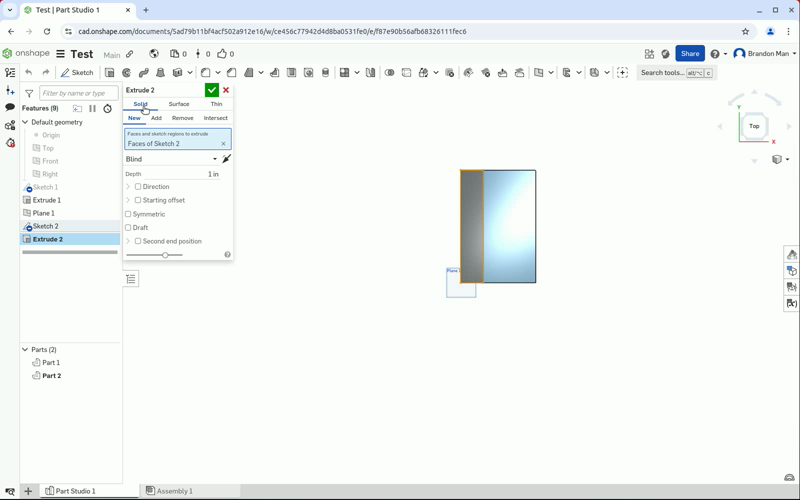
click(143, 106)
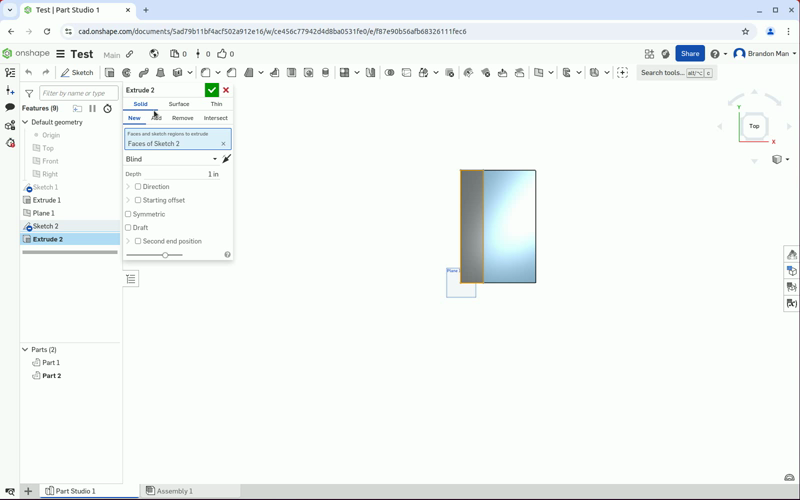
mouse_move(186, 120)
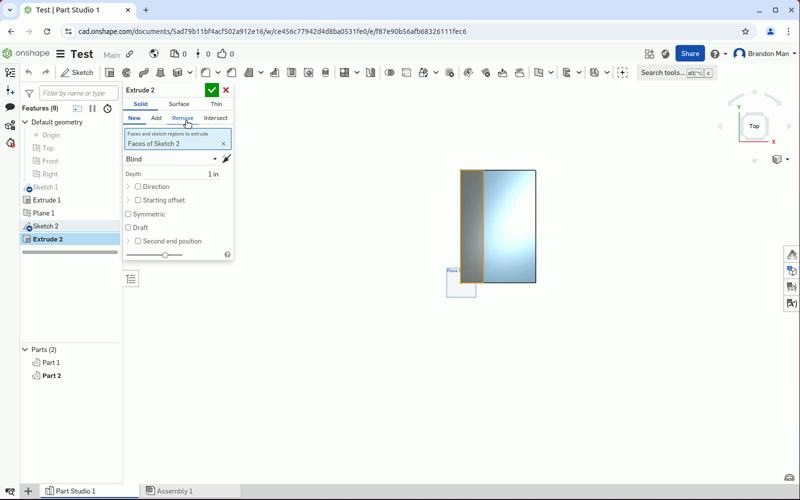
click(186, 120)
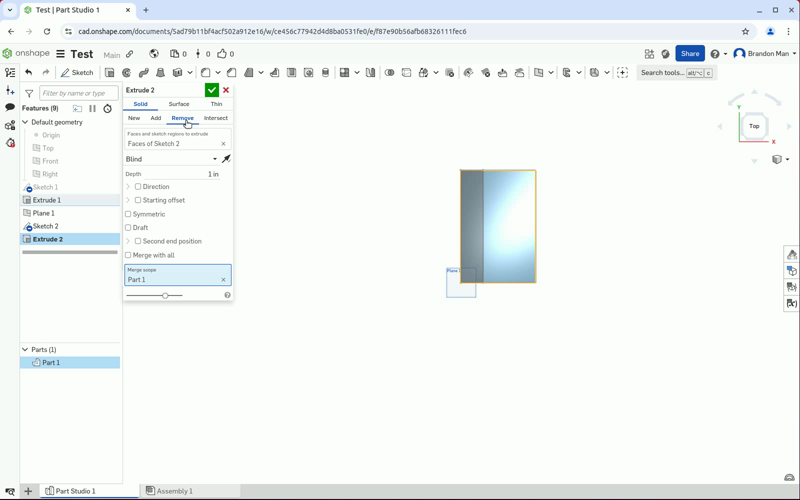
key(tab, 4)
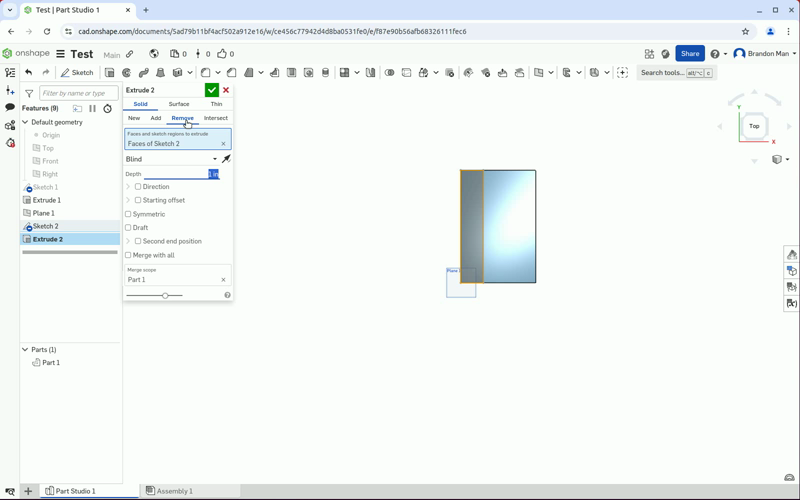
text(4.574)
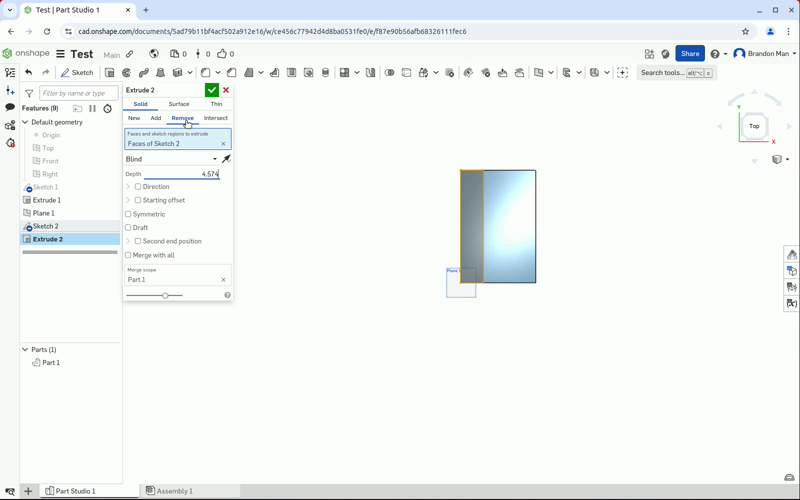
key(tab, 6)
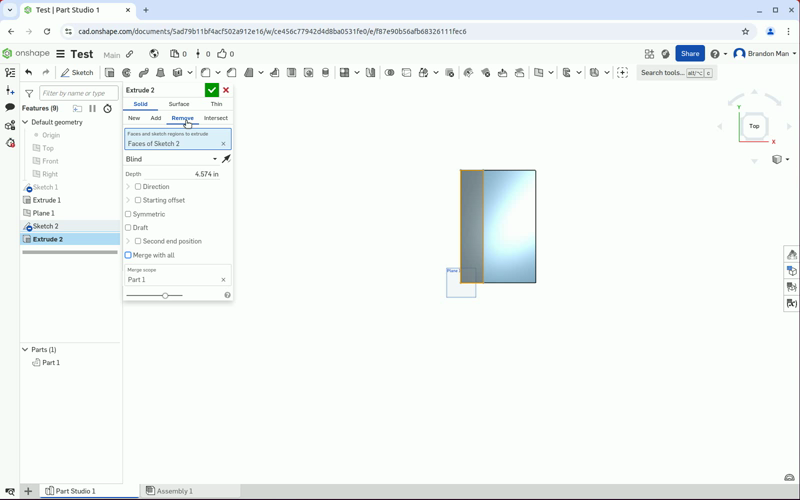
key(space)
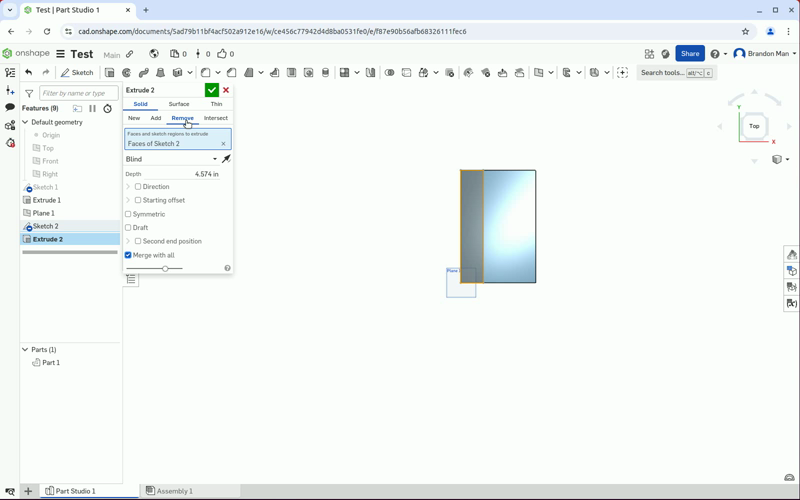
key(enter)
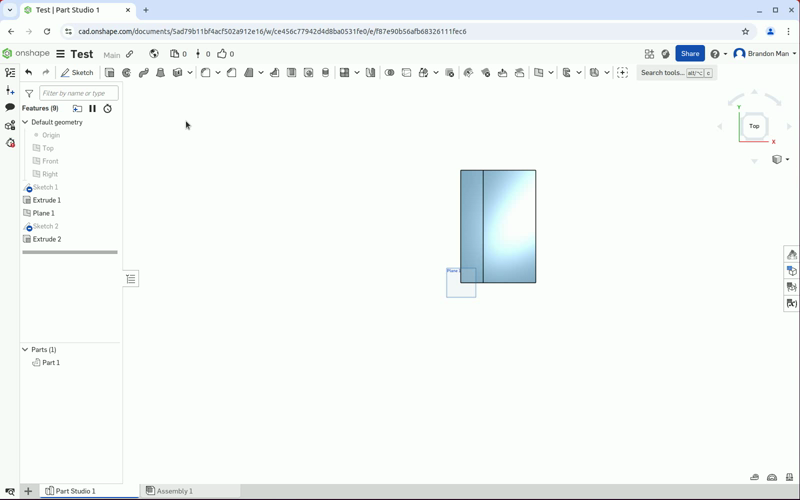
key(shift+h)
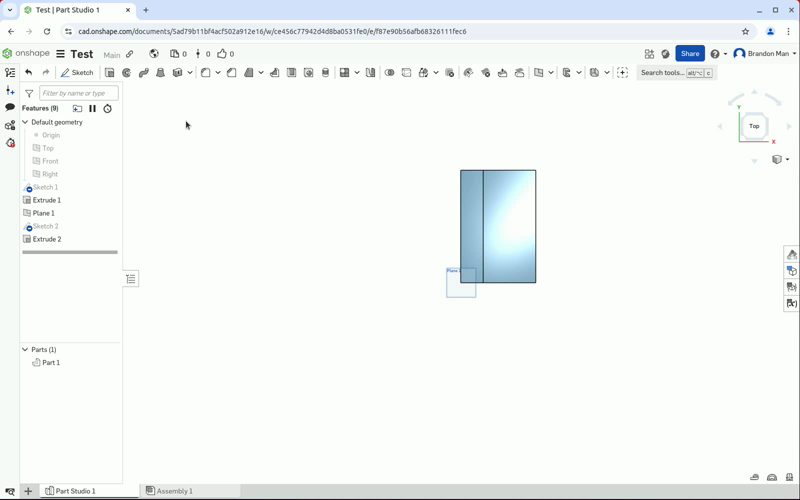
key(shift+h)
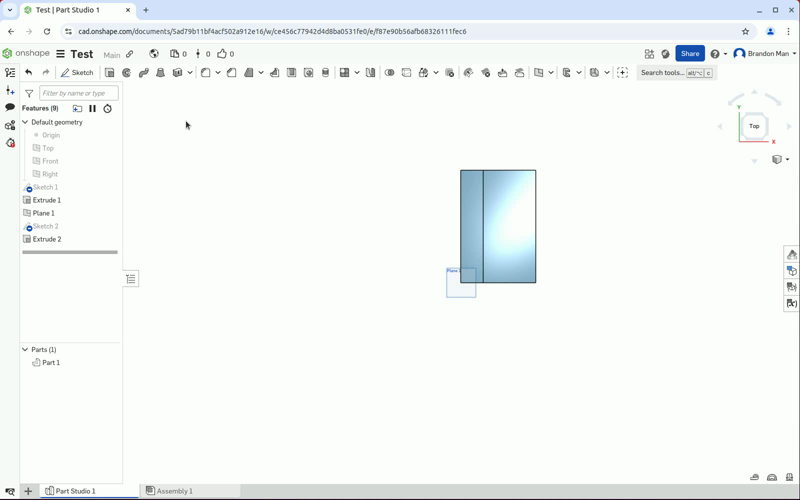
mouse_move(73, 189)
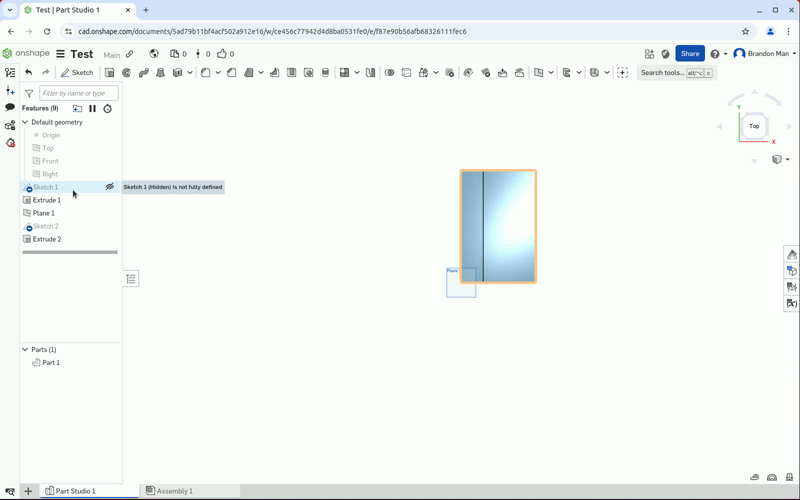
click(73, 189)
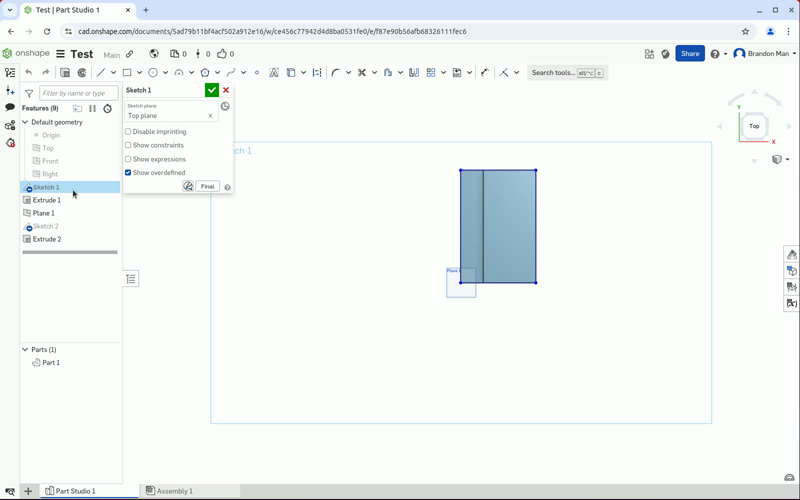
mouse_move(229, 92)
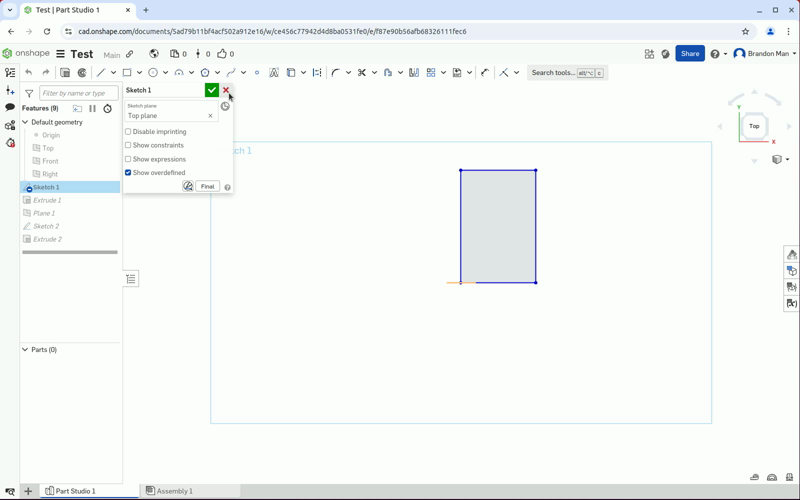
click(229, 92)
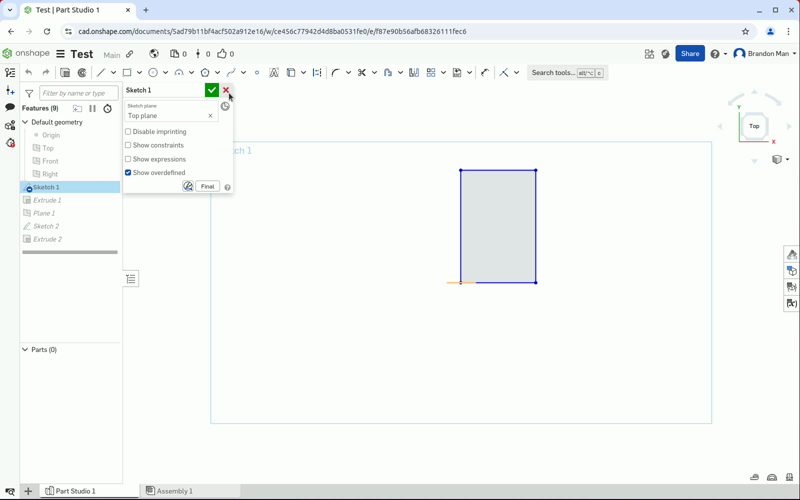
key(shift+s)
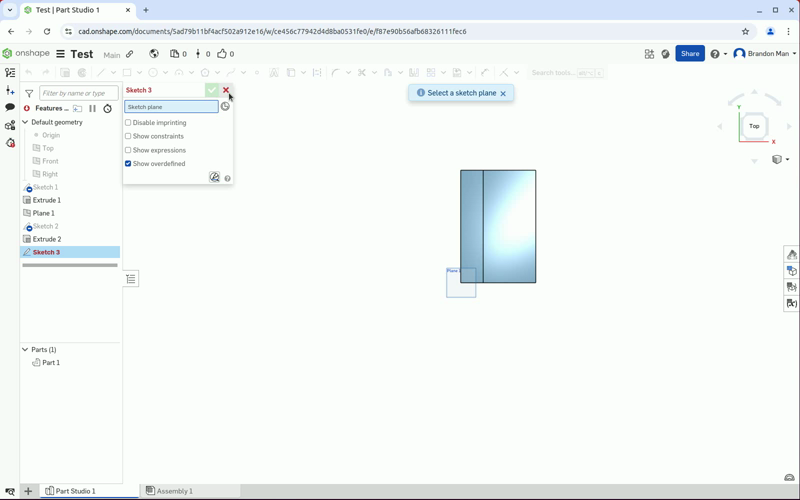
mouse_move(73, 215)
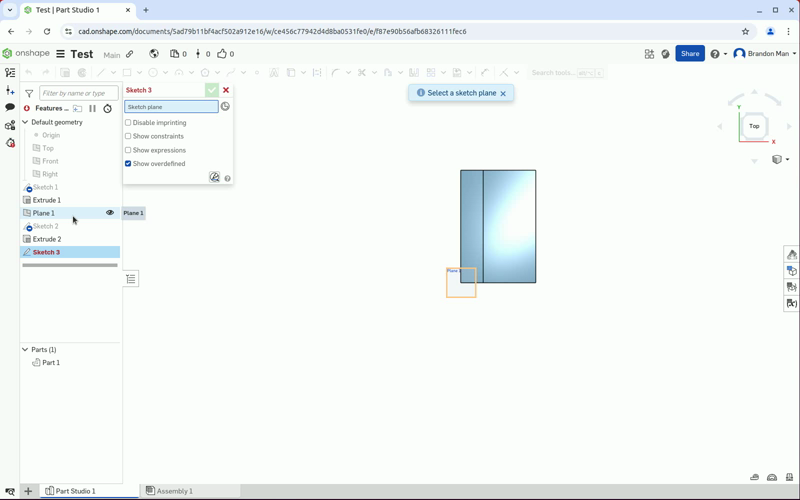
click(73, 215)
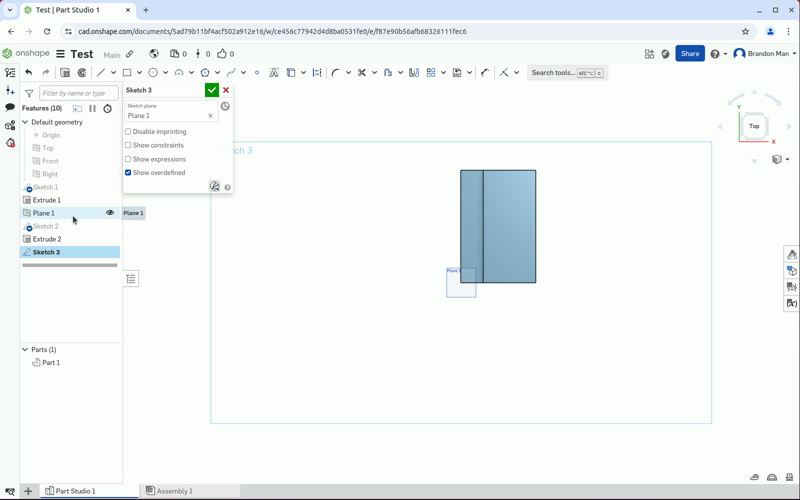
mouse_move(73, 352)
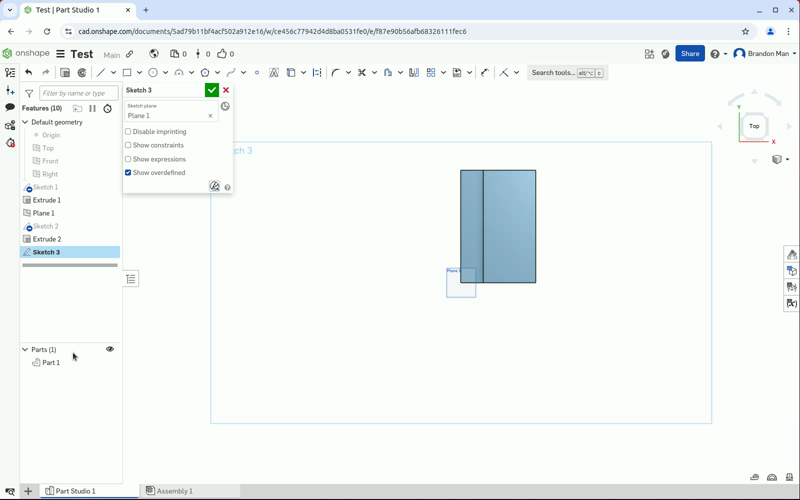
key(y)
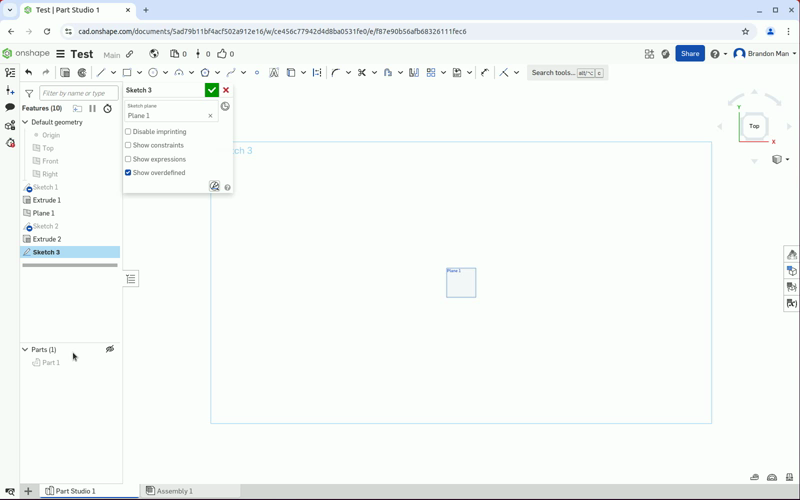
key(c)
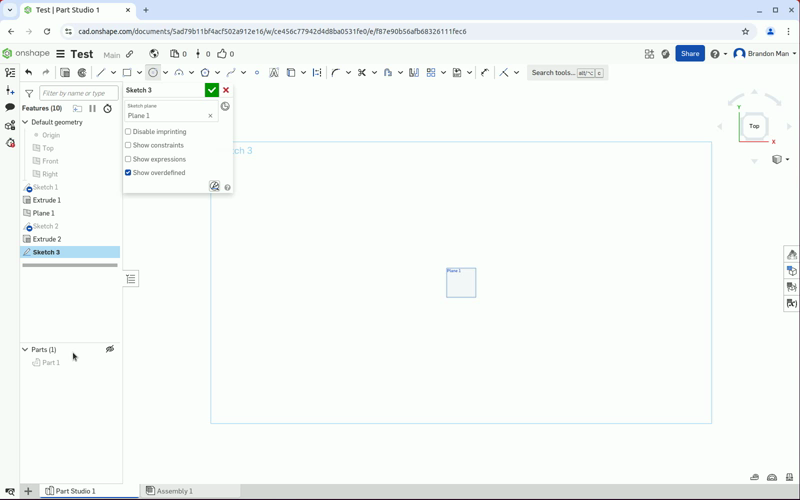
key_down(shift)
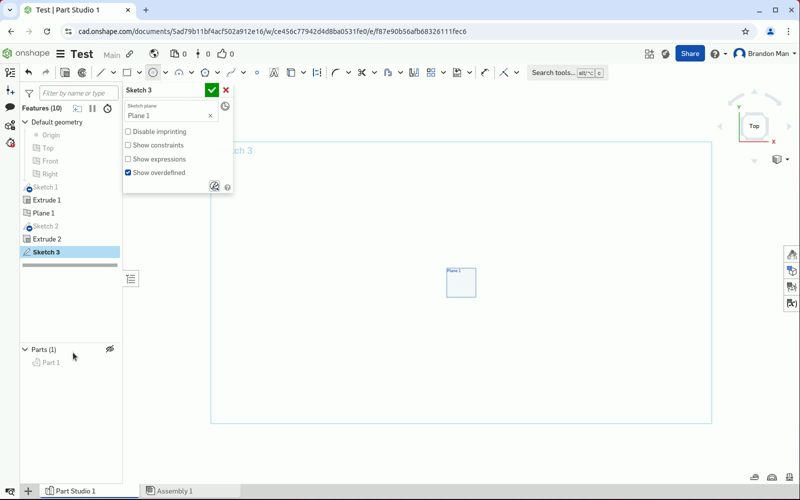
mouse_move(510, 226)
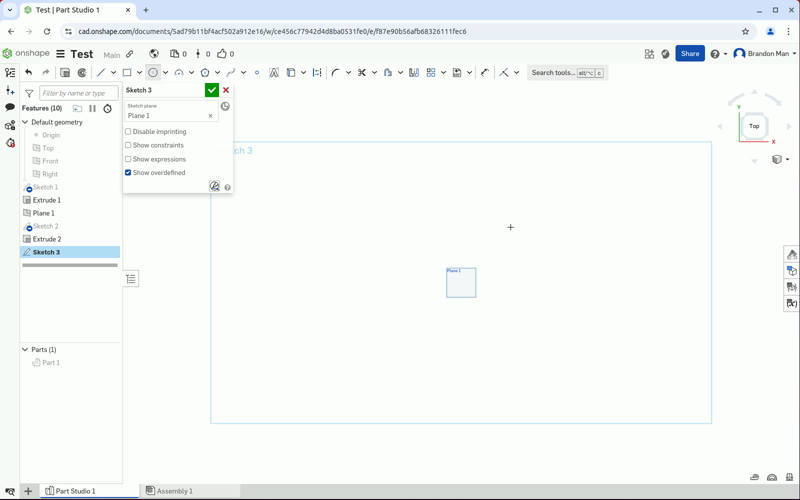
click(510, 226)
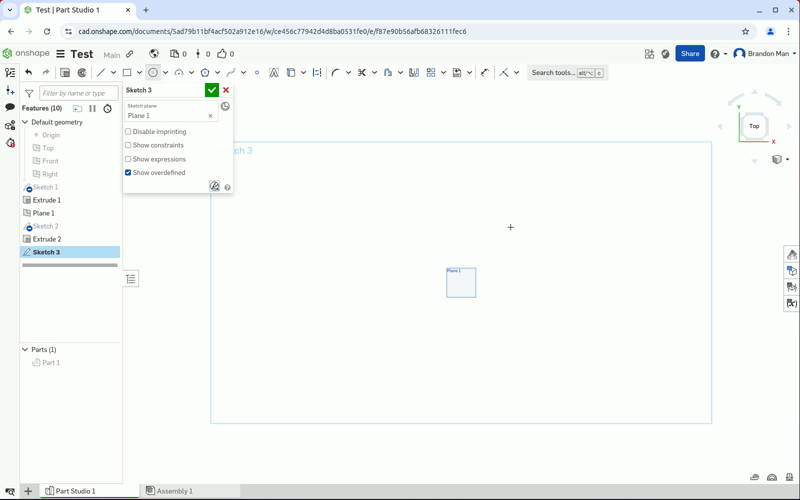
key_up(shift)
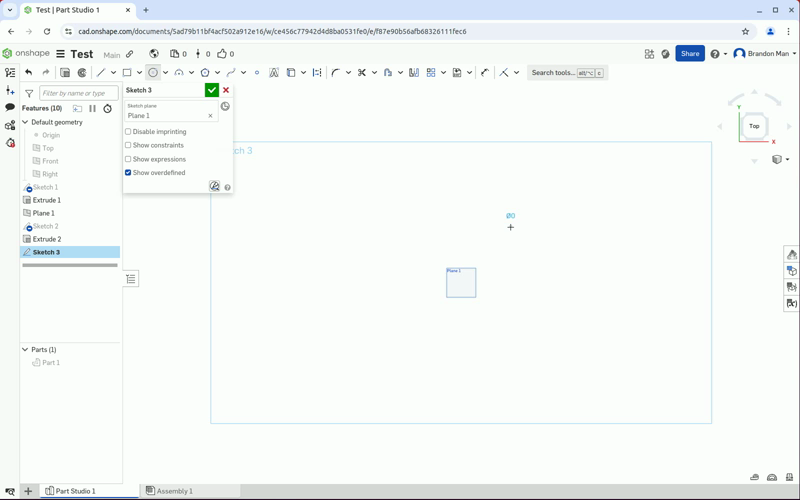
mouse_move(526, 226)
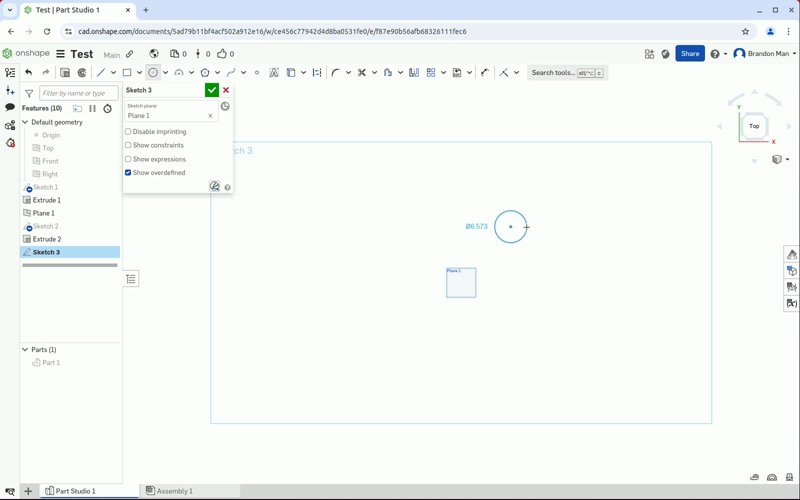
click(526, 226)
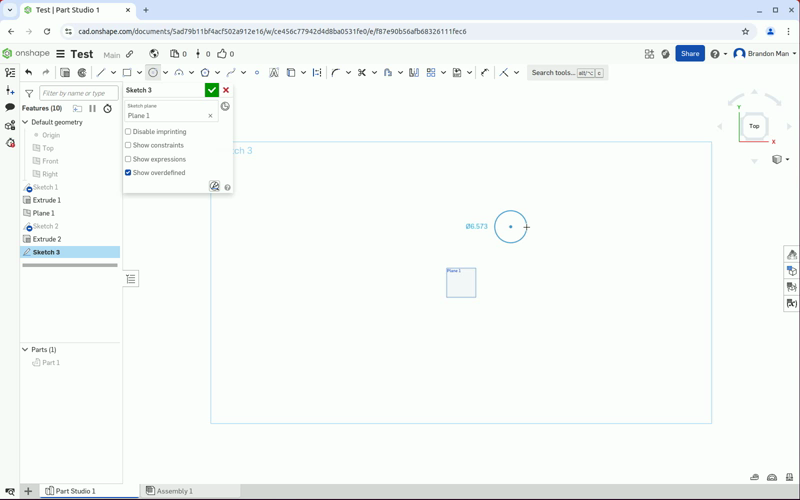
key(esc)
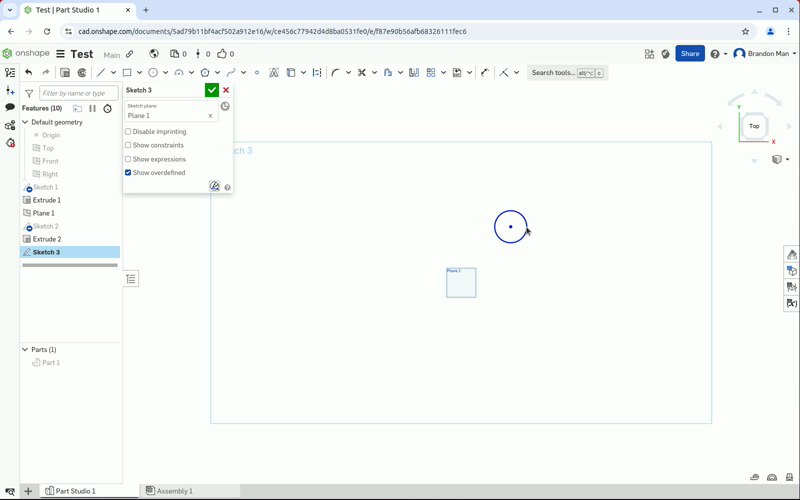
mouse_move(505, 221)
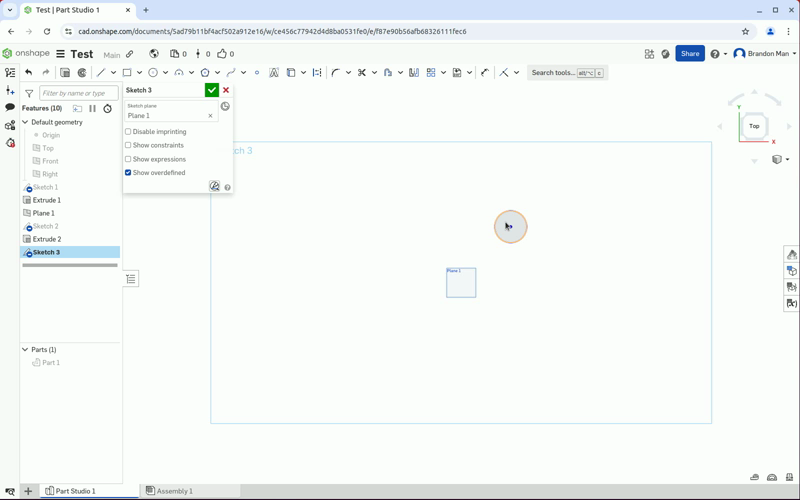
scroll(6)
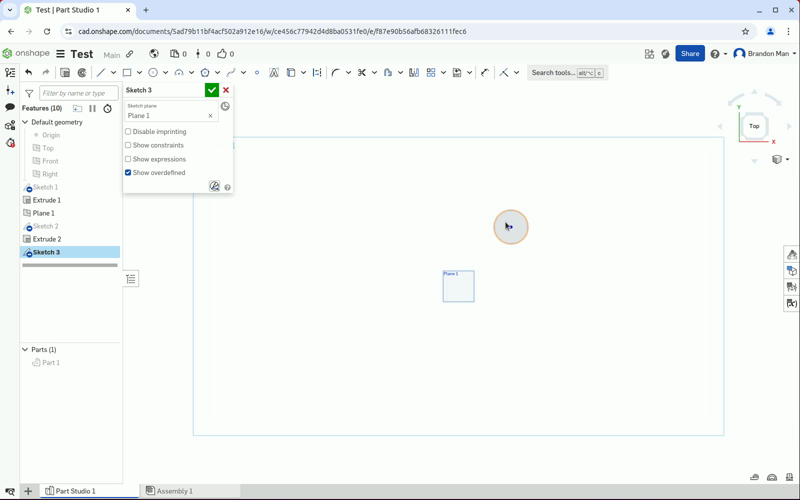
scroll(6)
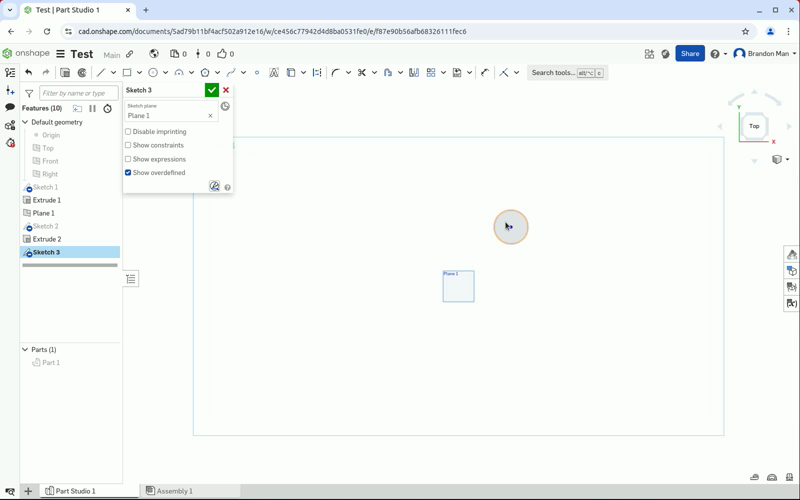
scroll(6)
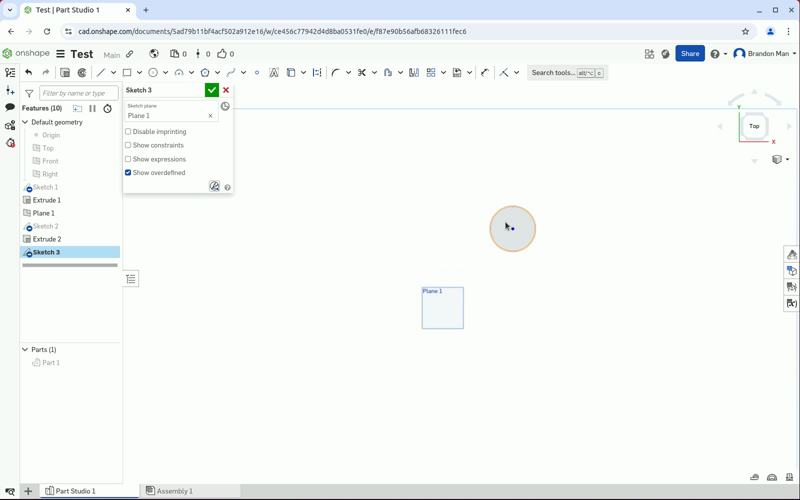
scroll(6)
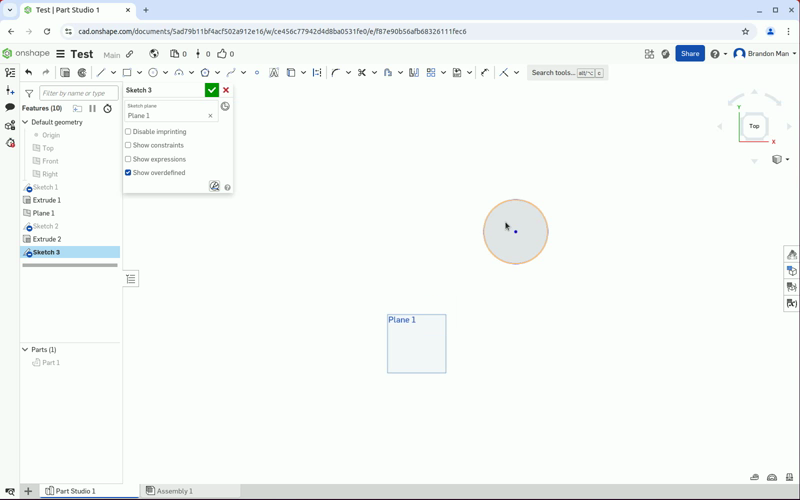
scroll(6)
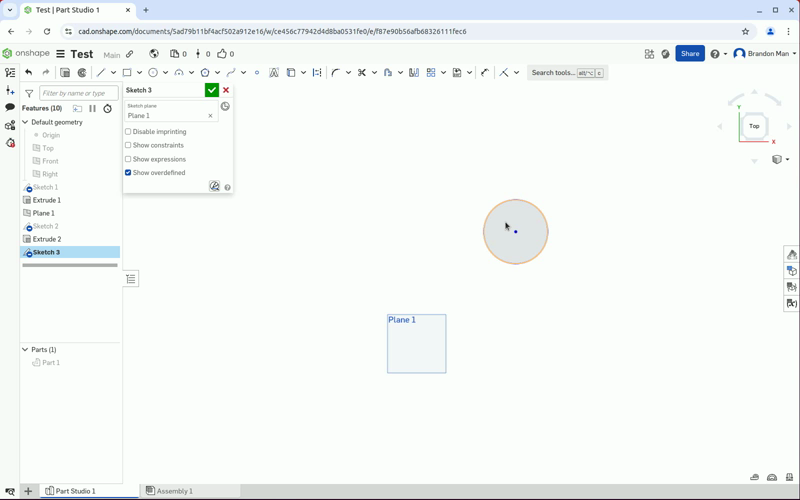
scroll(6)
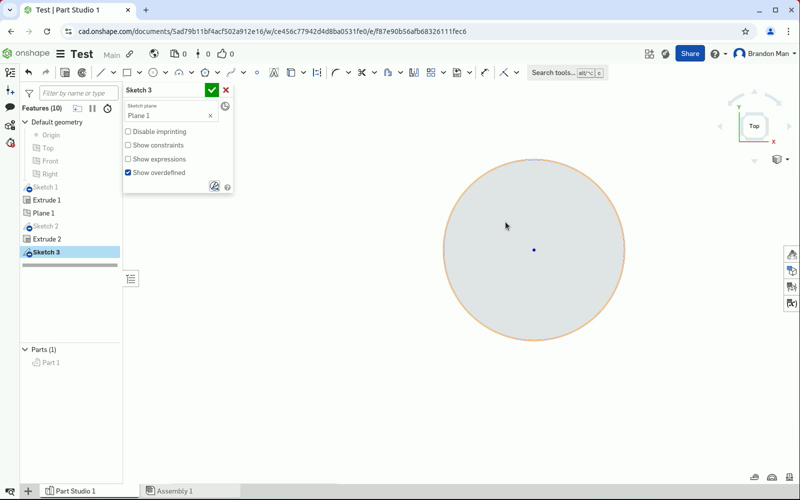
scroll(6)
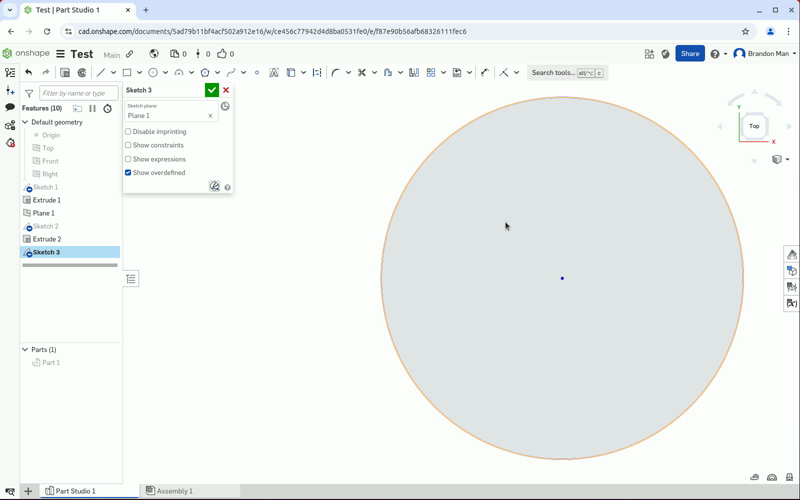
click(505, 221)
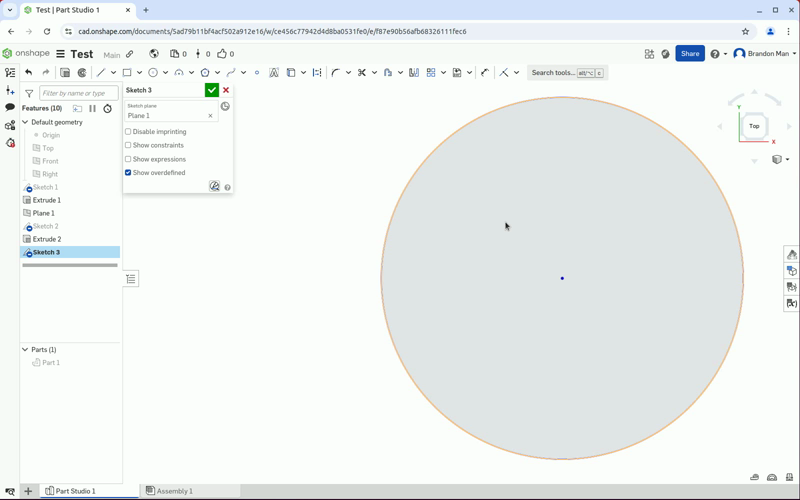
scroll(-6)
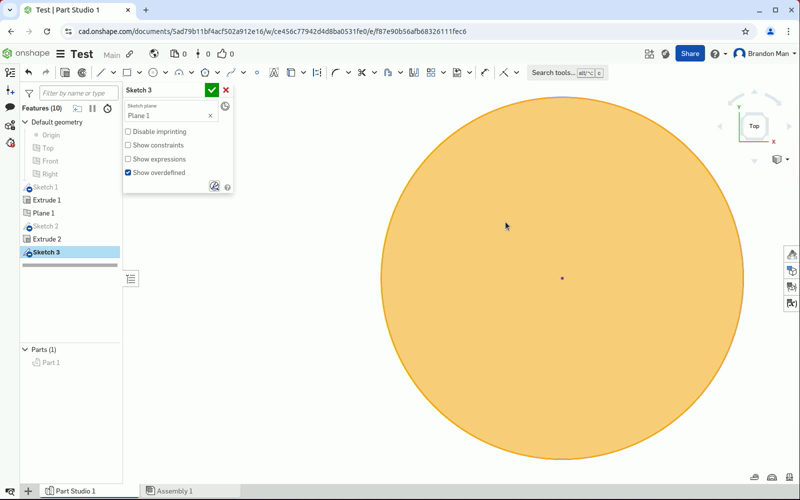
scroll(-6)
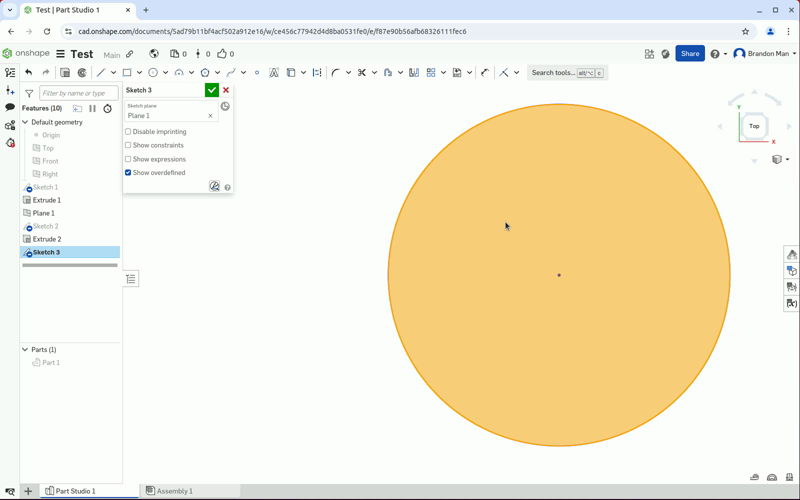
scroll(-6)
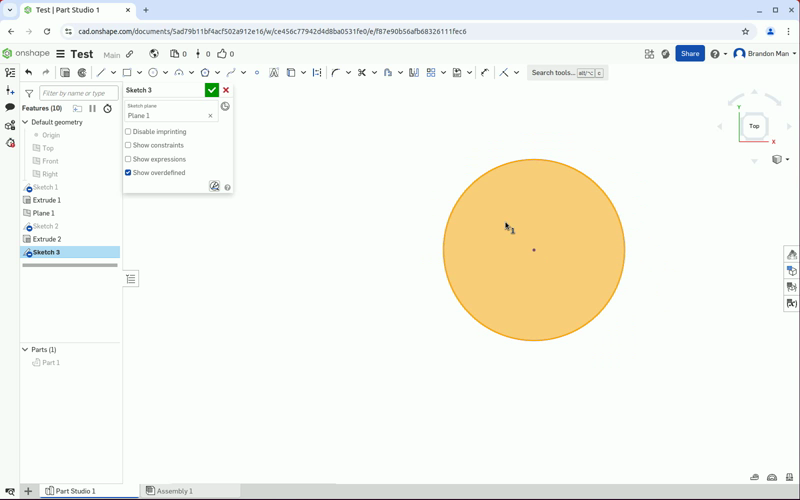
scroll(-6)
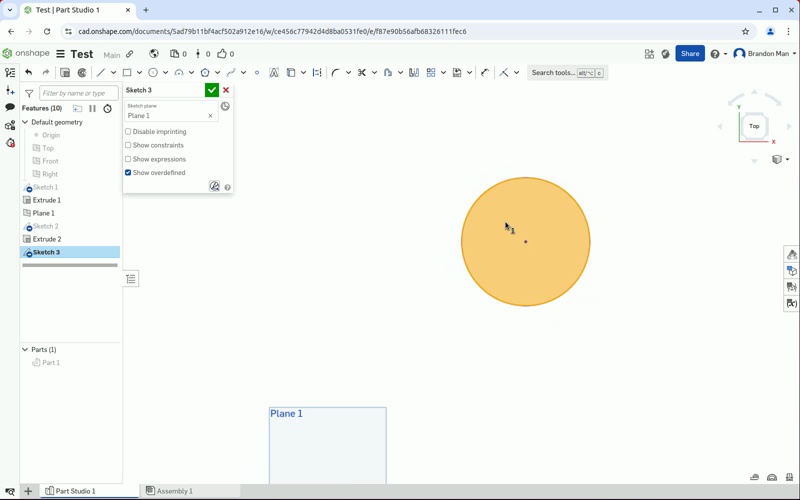
scroll(-6)
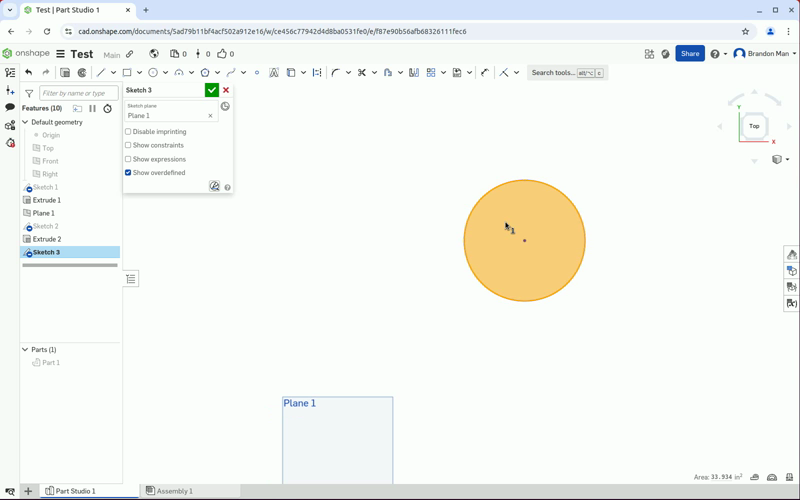
scroll(-6)
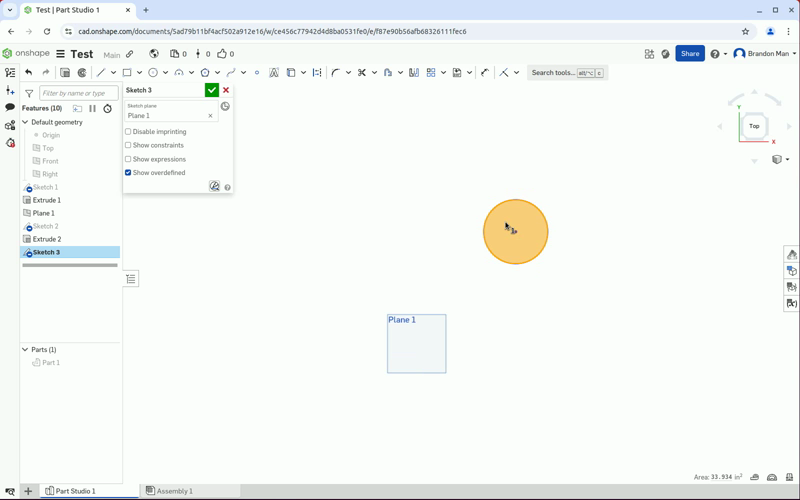
scroll(-6)
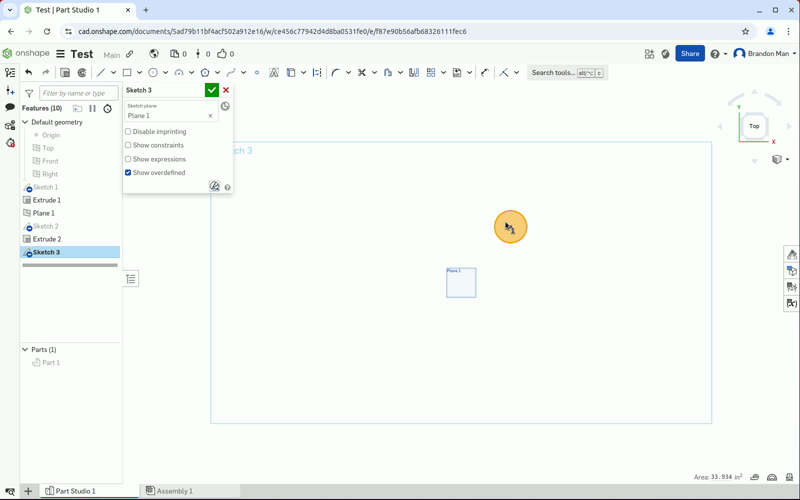
mouse_move(73, 352)
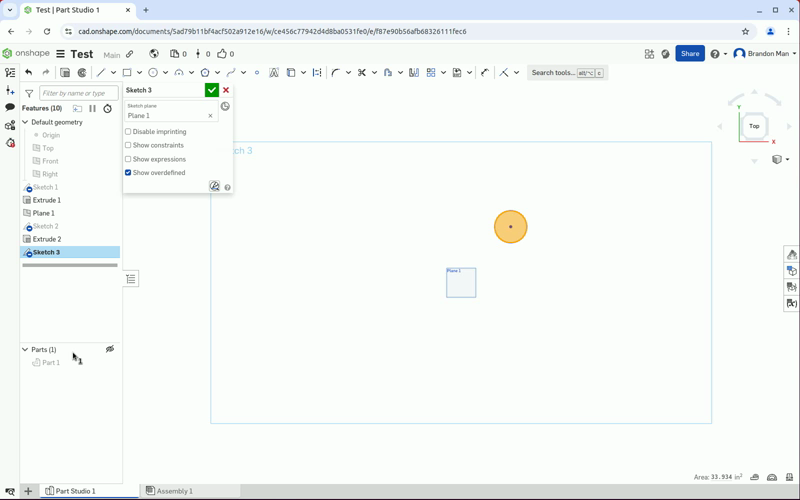
key(shift+y)
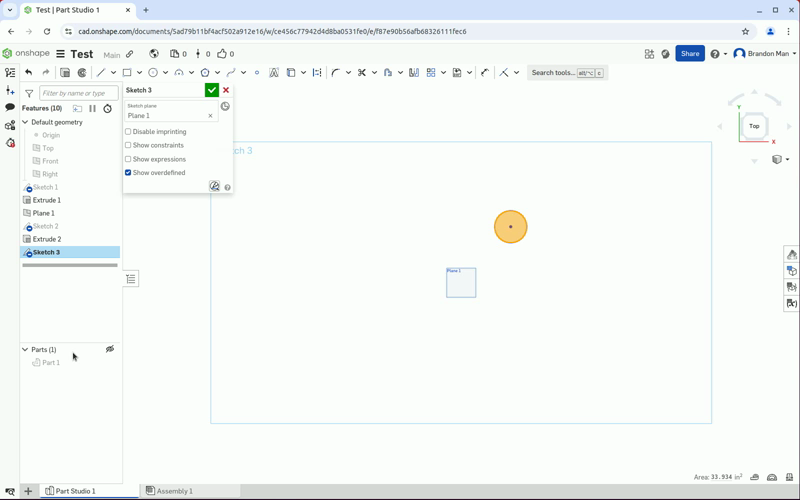
key(shift+e)
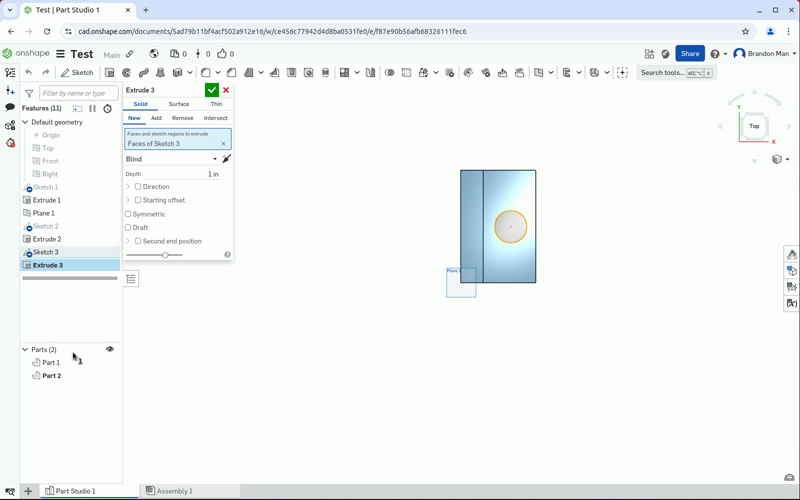
mouse_move(143, 106)
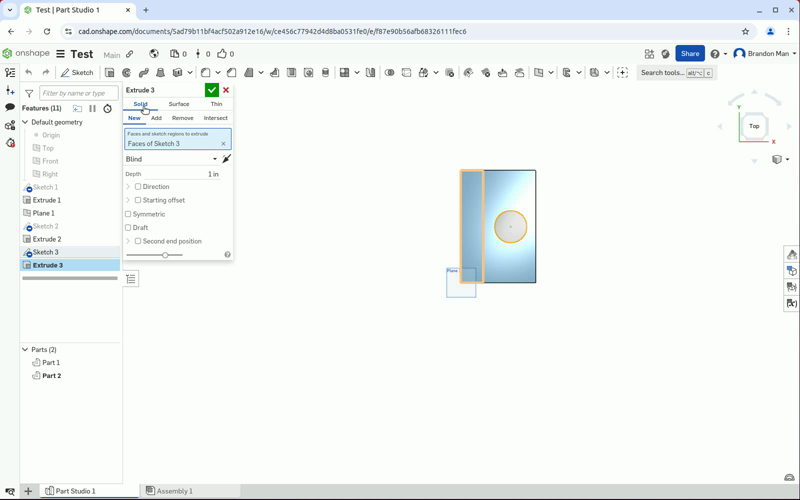
click(143, 106)
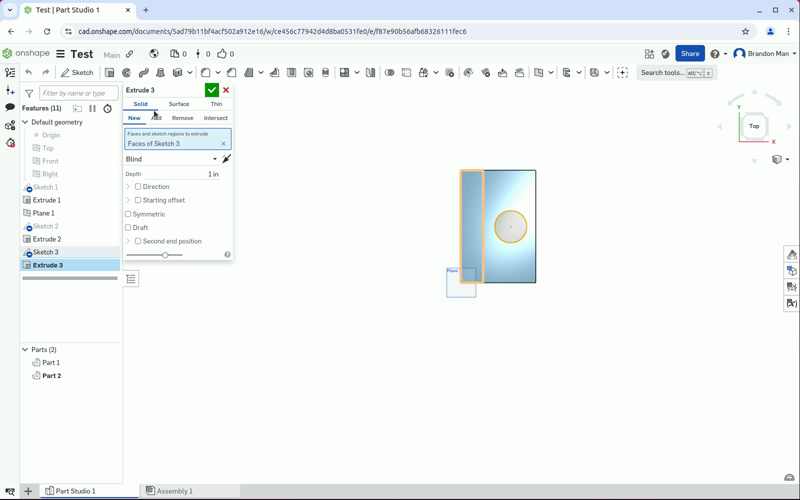
mouse_move(186, 120)
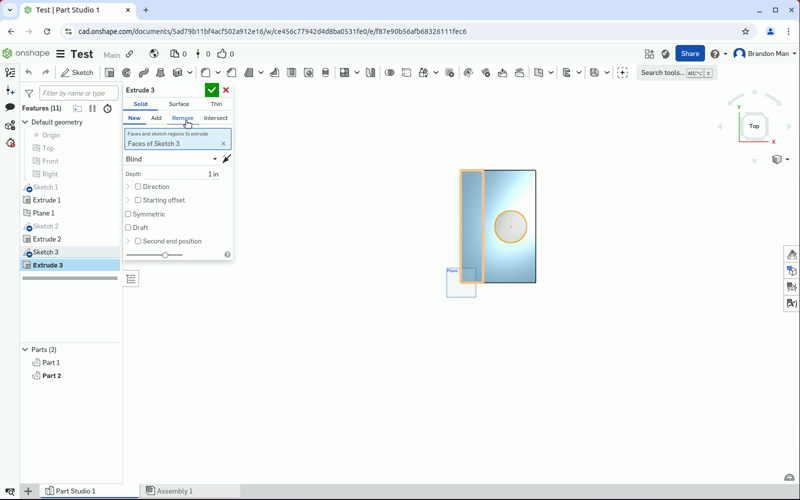
click(186, 120)
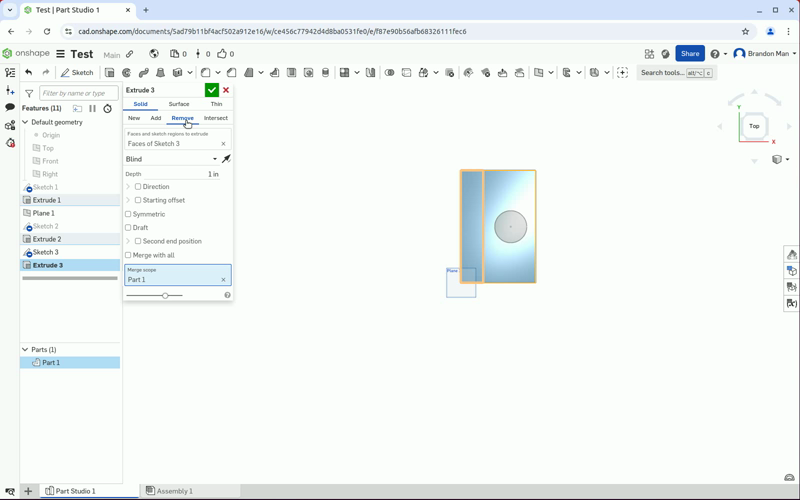
key(tab, 4)
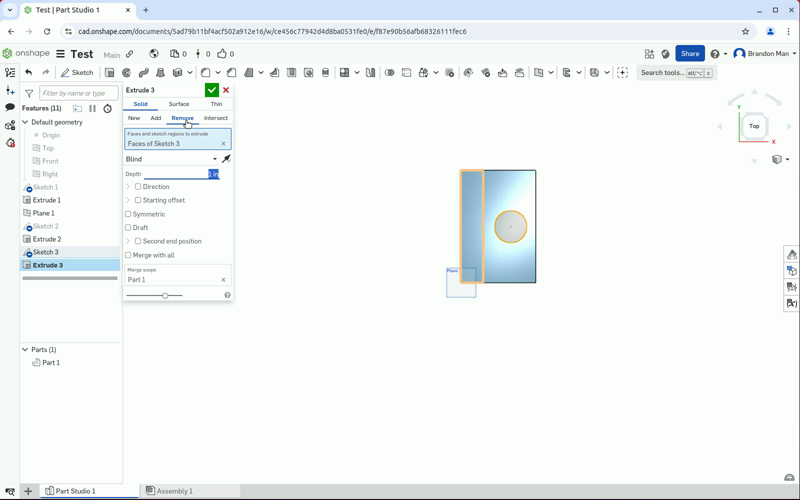
text(30.811)
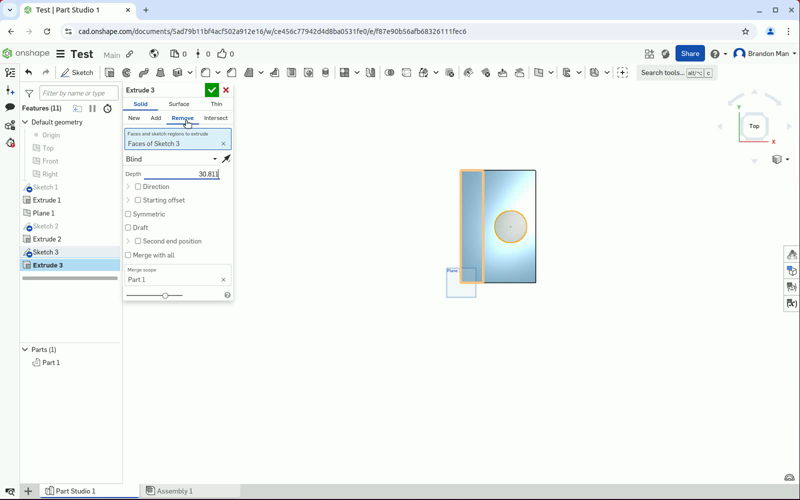
key(tab, 6)
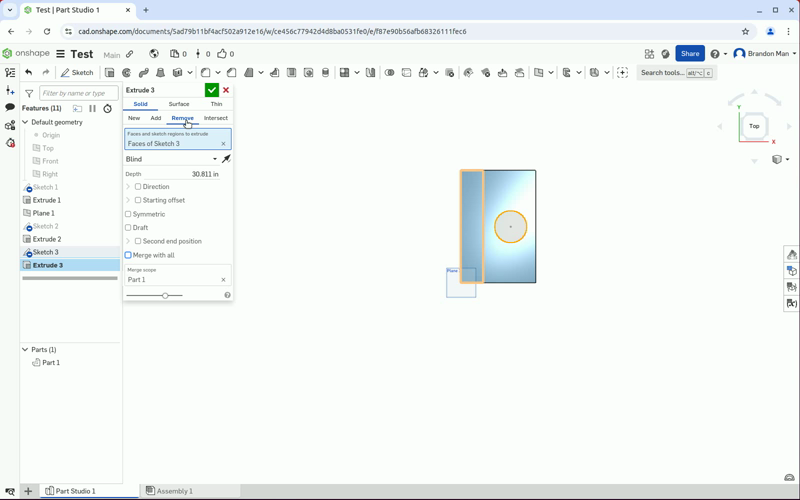
key(space)
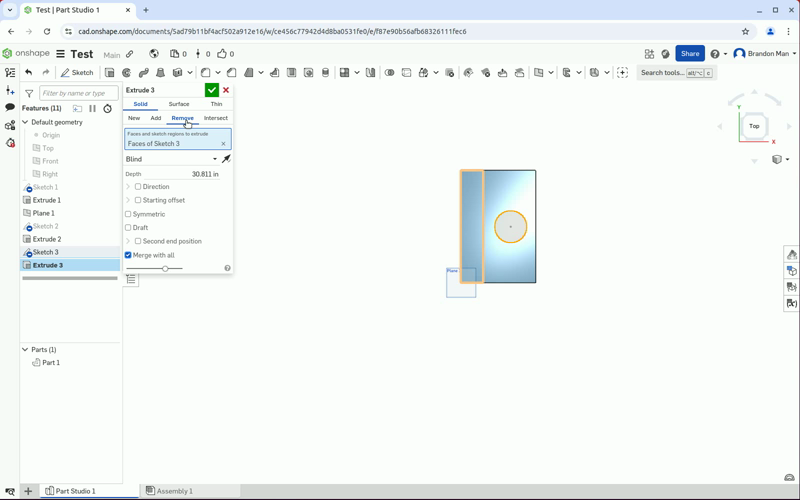
key(enter)
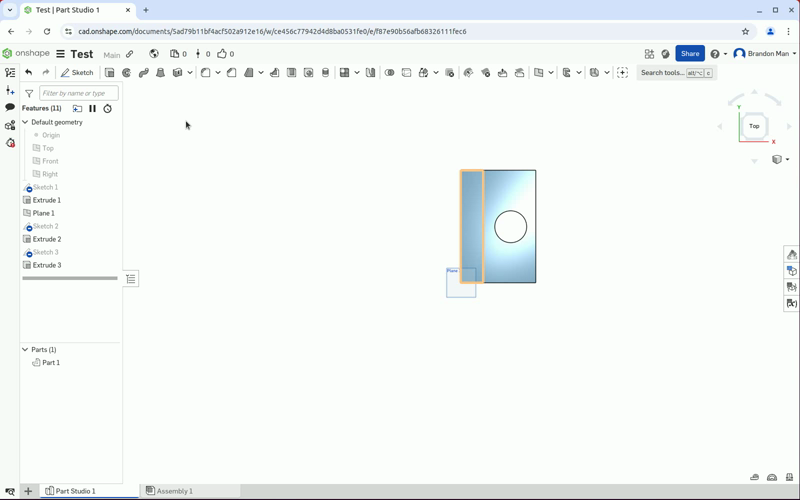
key(shift+h)
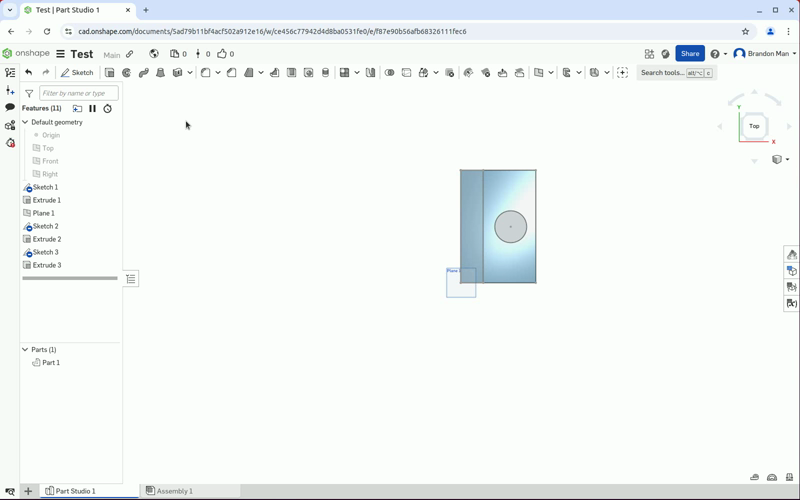
key(shift+h)
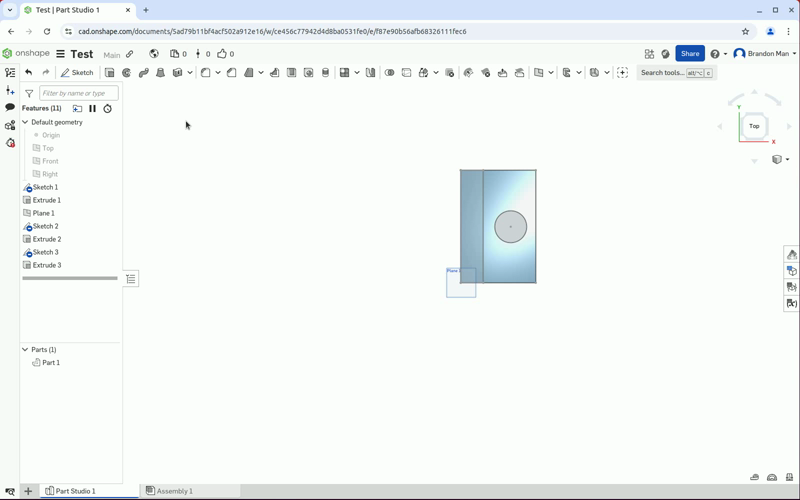
key(shift+7)
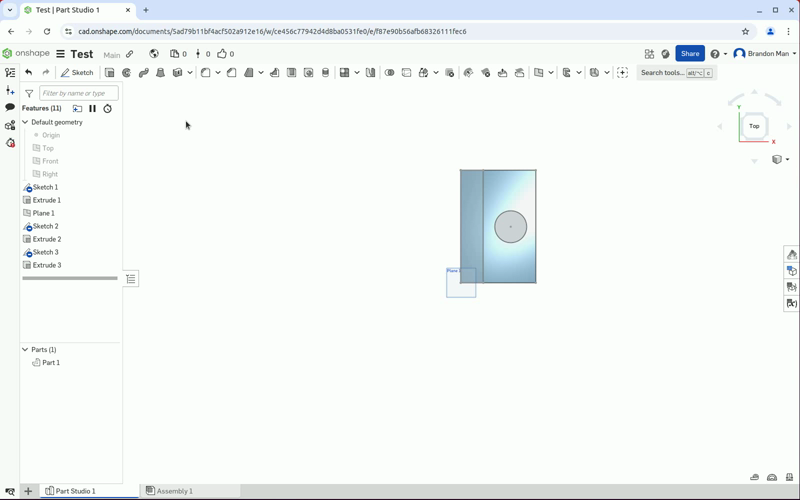
key(up, 3)
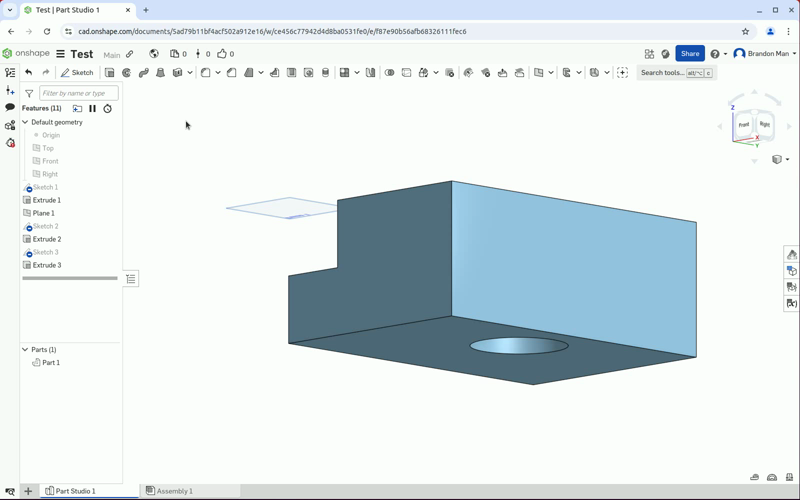
key(left, 3)
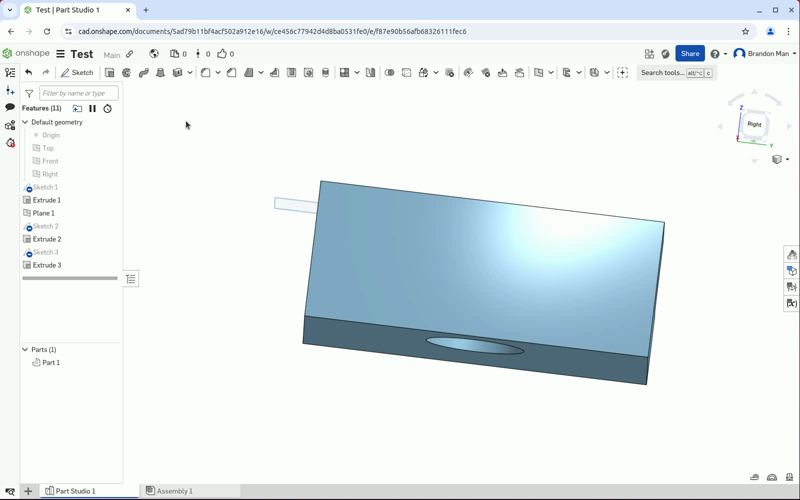
key(right, 3)
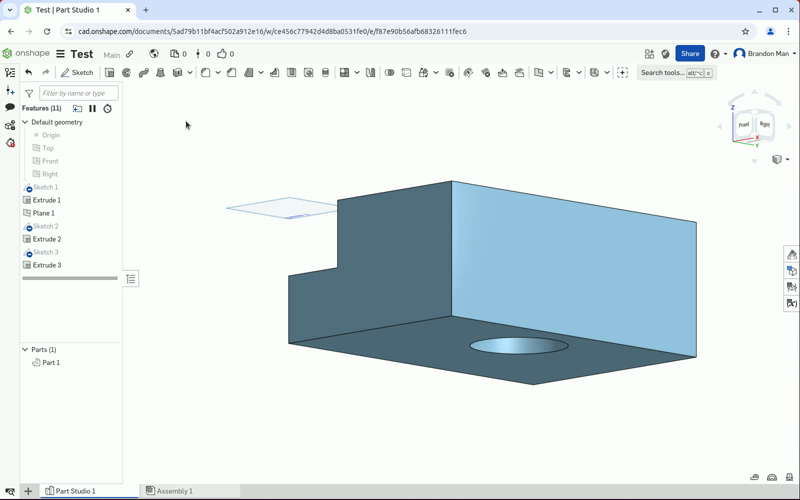
key(down, 3)
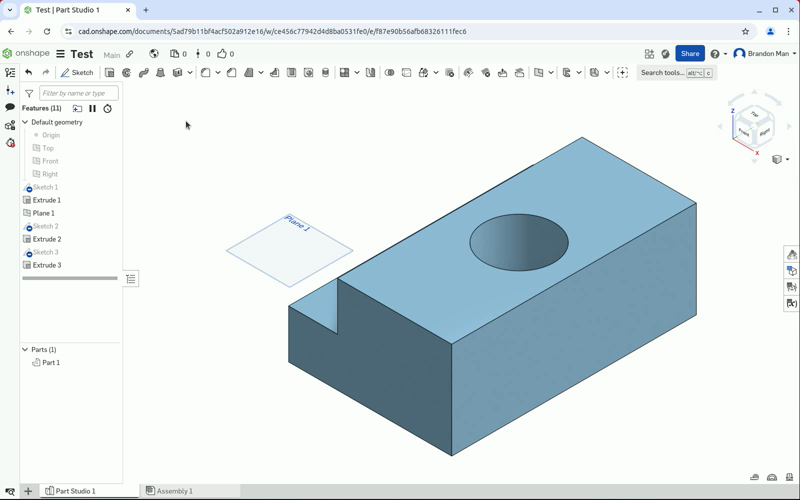
mouse_move(73, 189)
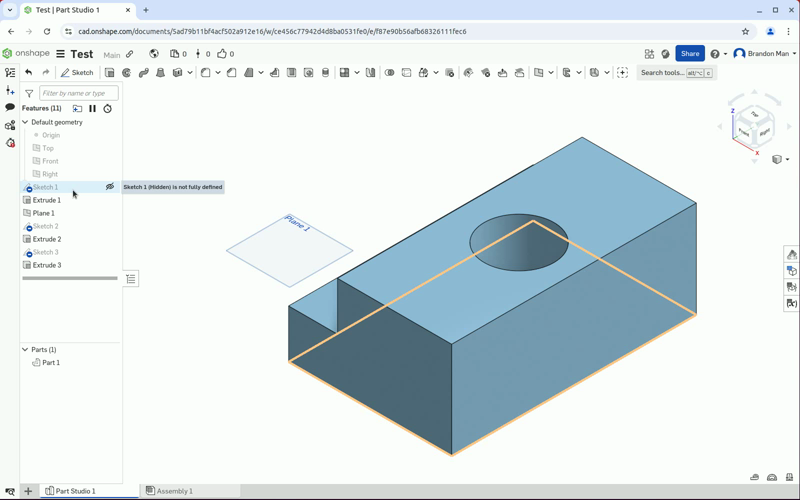
click(73, 189)